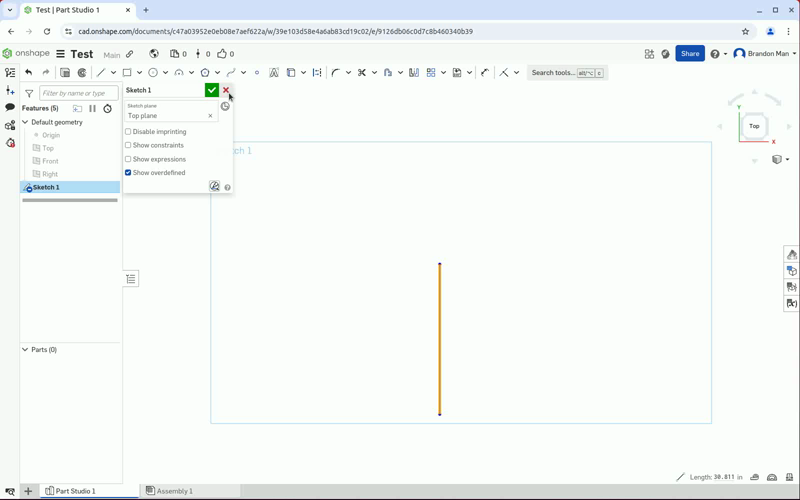
key(shift+h)
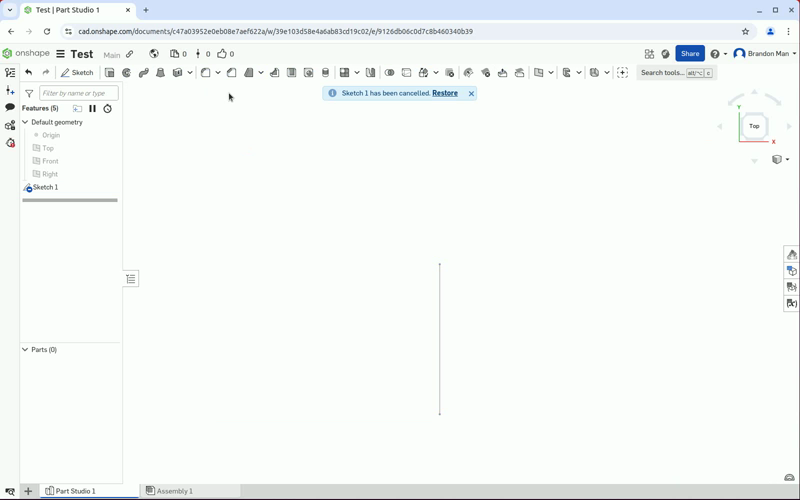
key(shift+s)
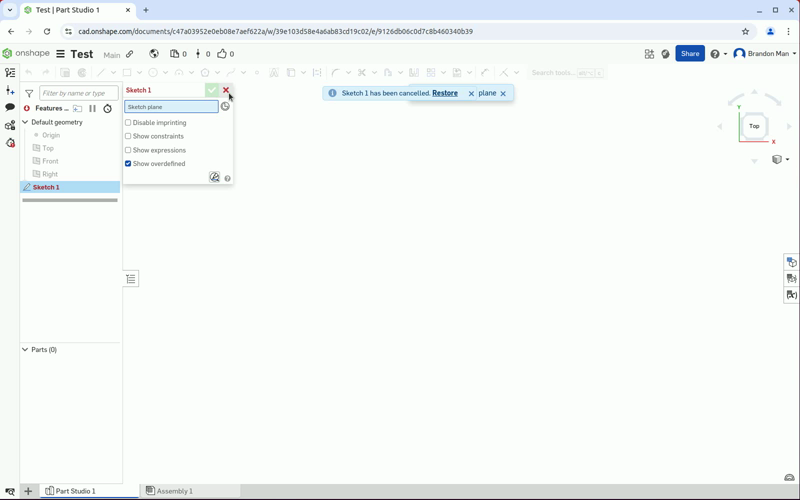
mouse_move(73, 150)
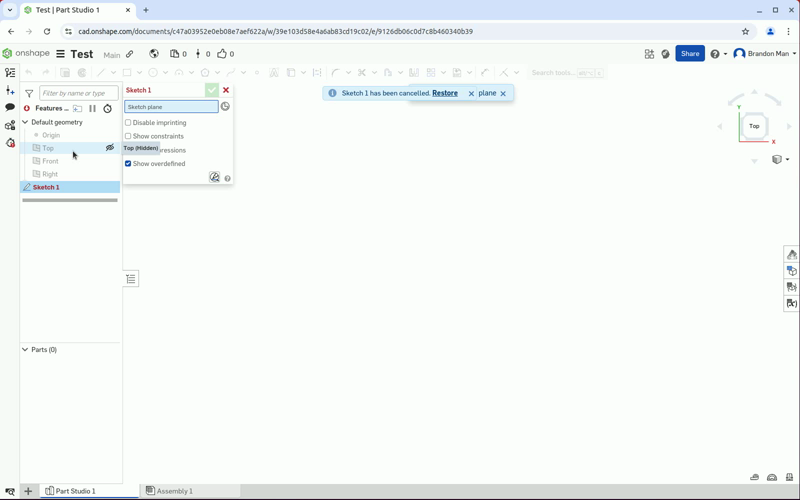
click(73, 150)
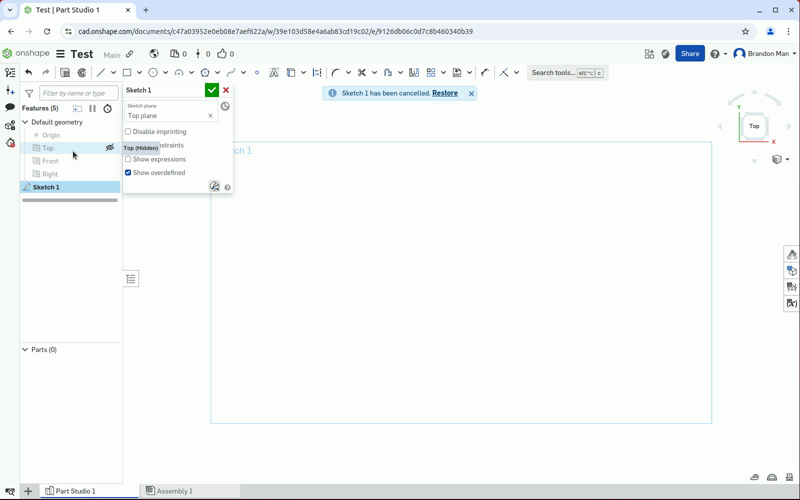
mouse_move(73, 352)
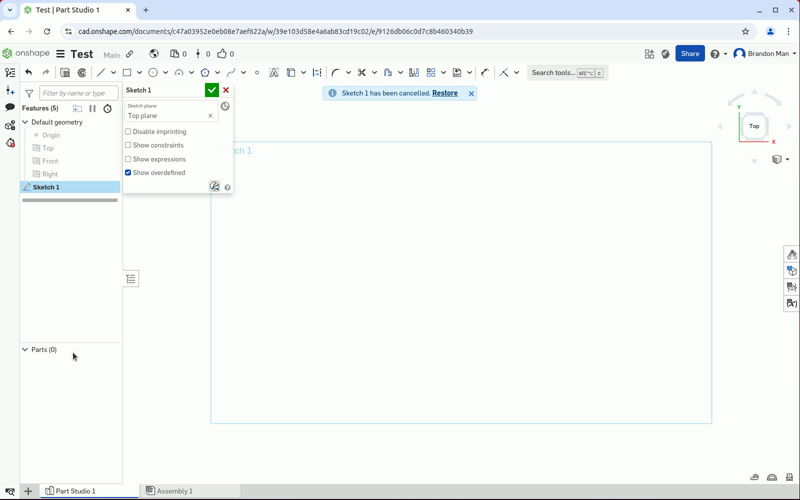
key(y)
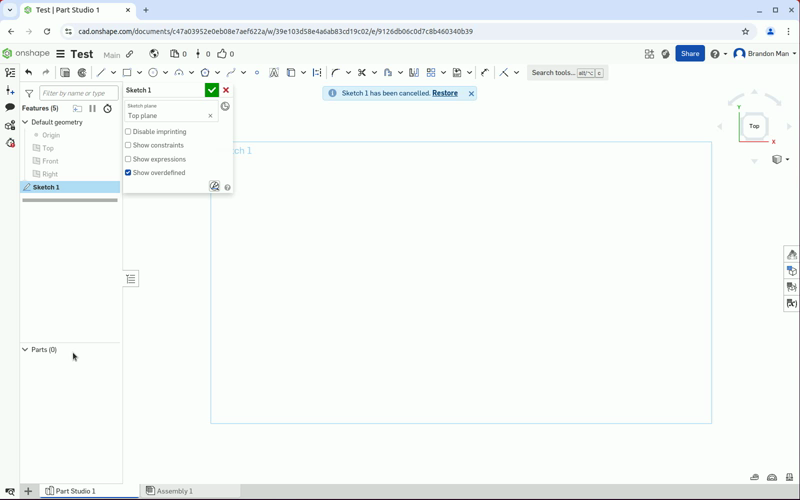
key(c)
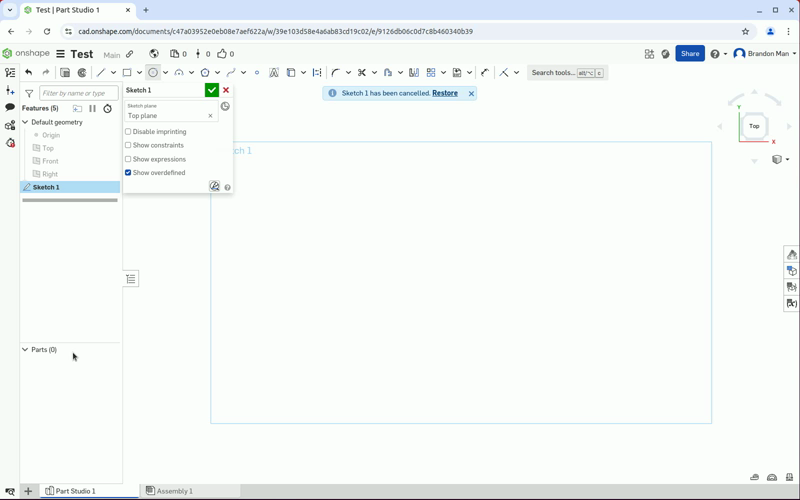
key_down(shift)
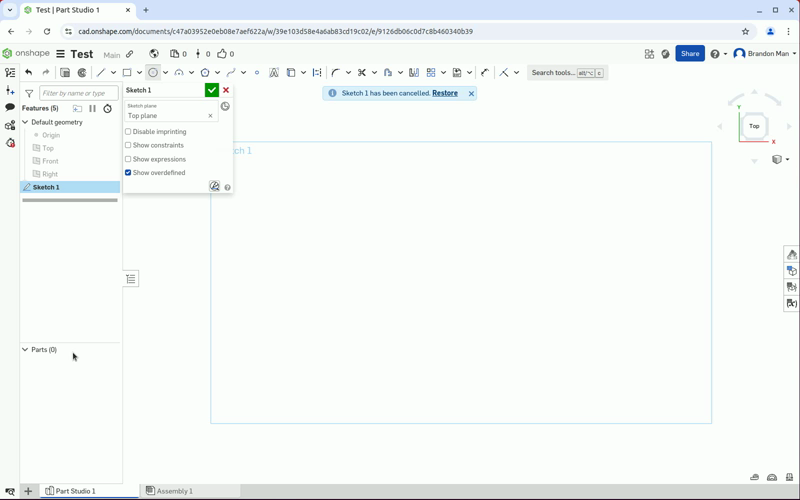
mouse_move(391, 218)
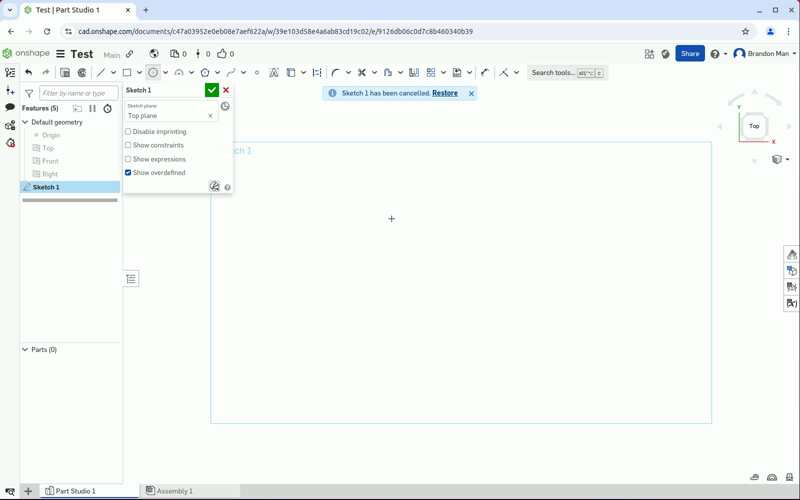
click(391, 218)
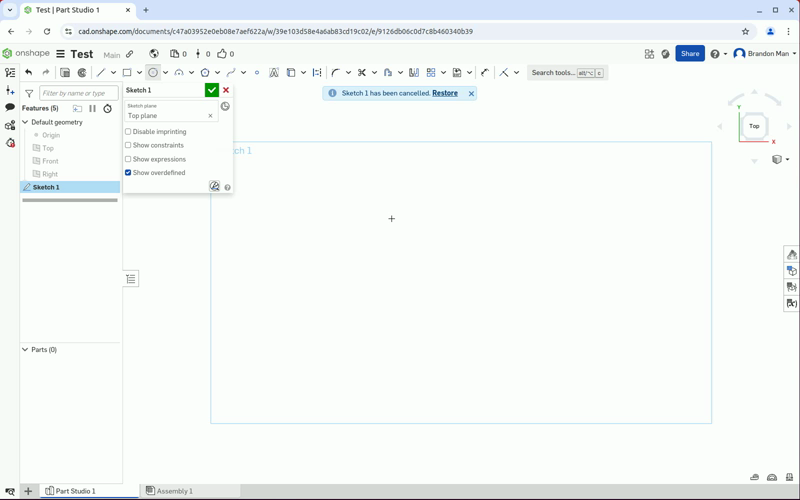
key_up(shift)
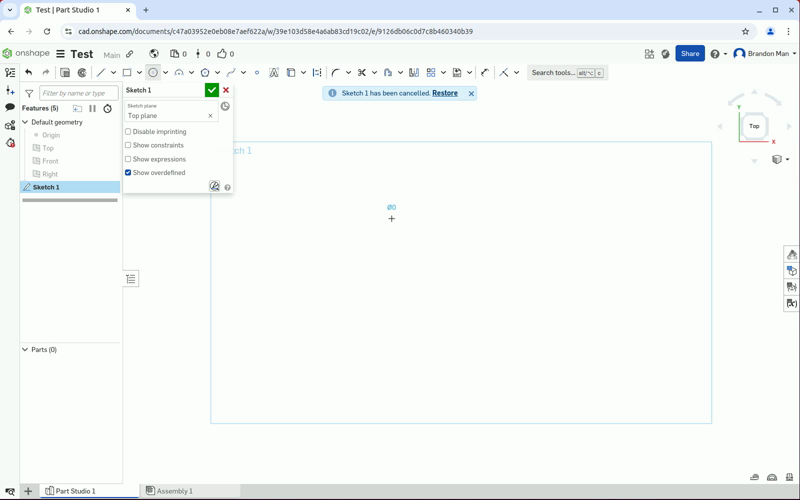
mouse_move(432, 218)
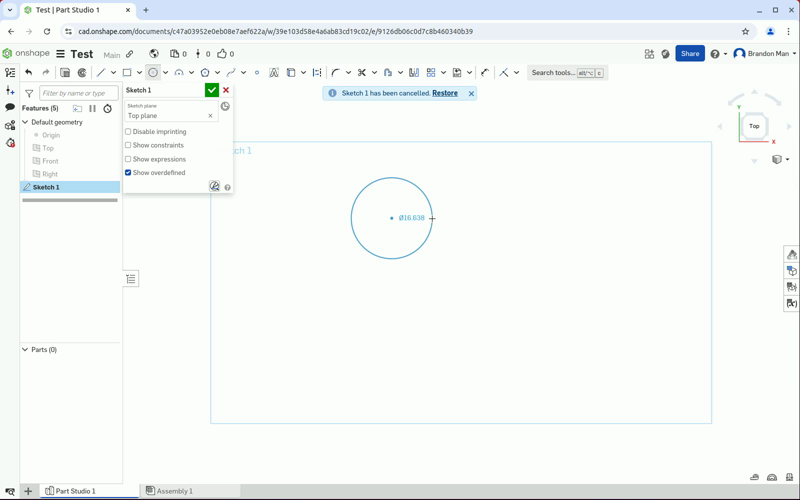
click(432, 218)
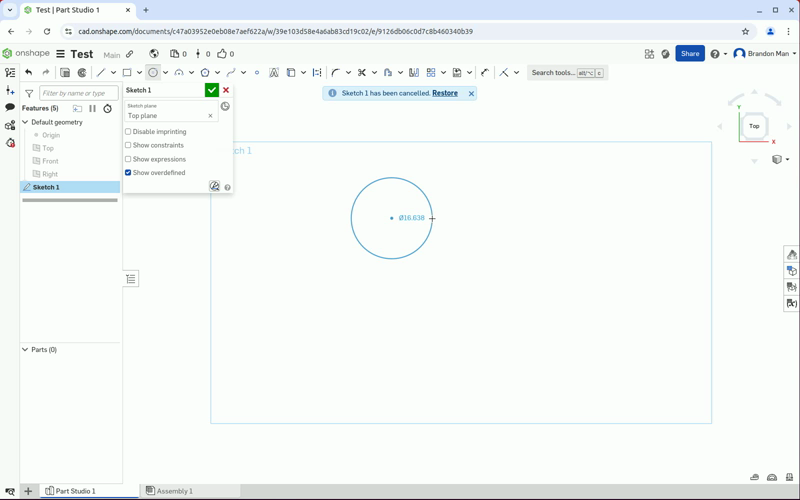
key(esc)
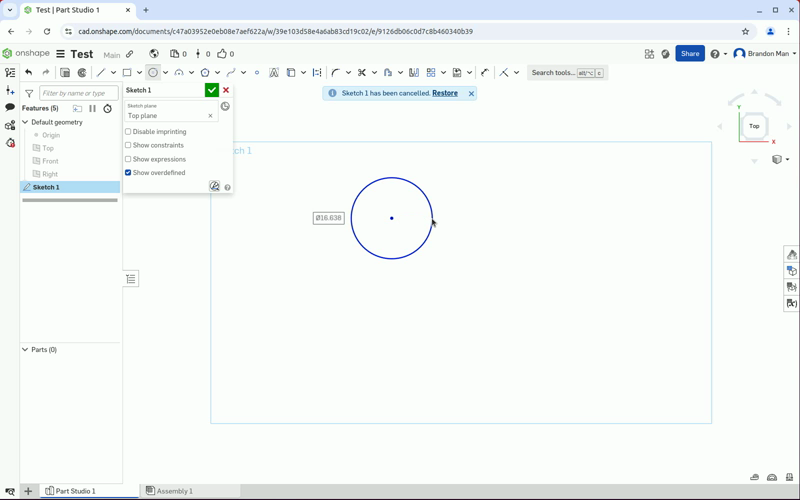
mouse_move(414, 243)
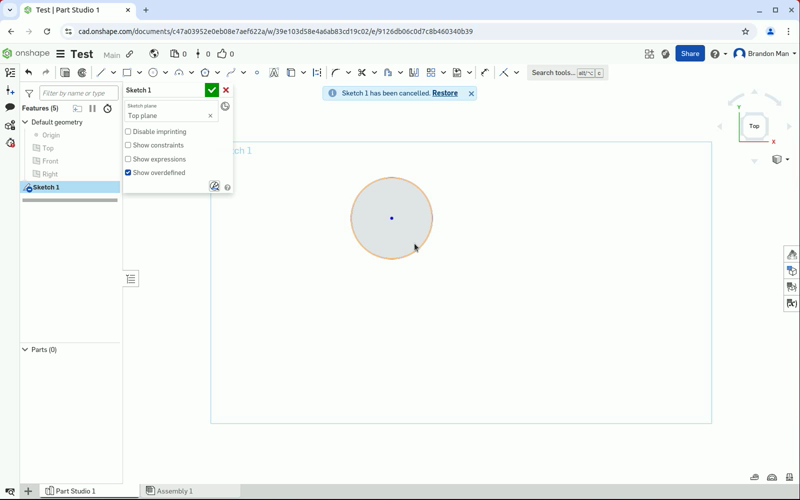
click(414, 243)
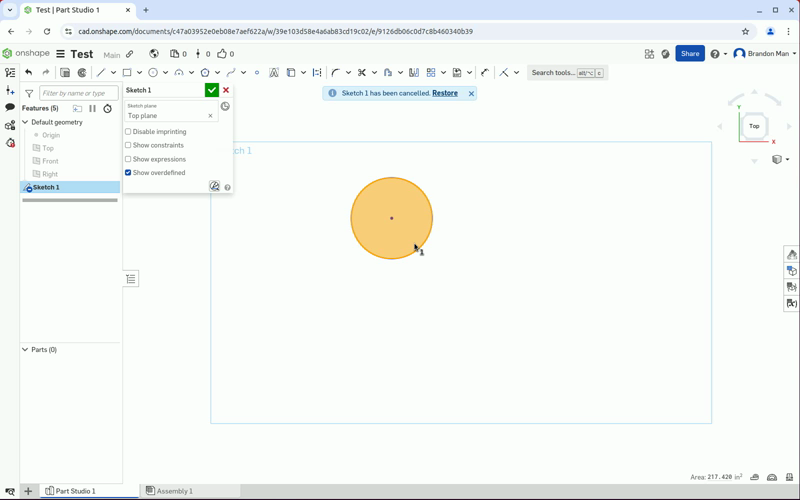
mouse_move(73, 352)
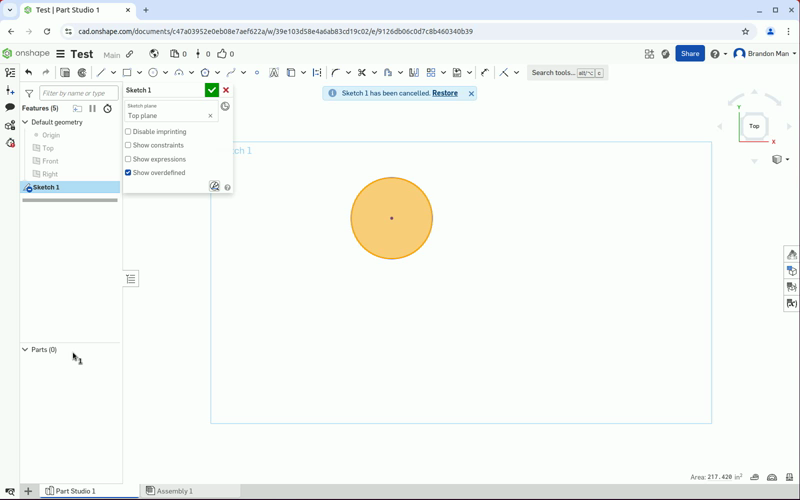
key(shift+y)
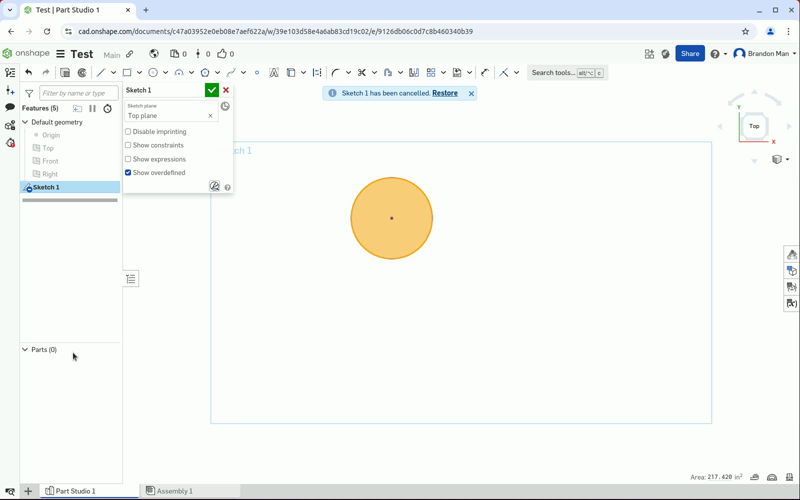
key(shift+e)
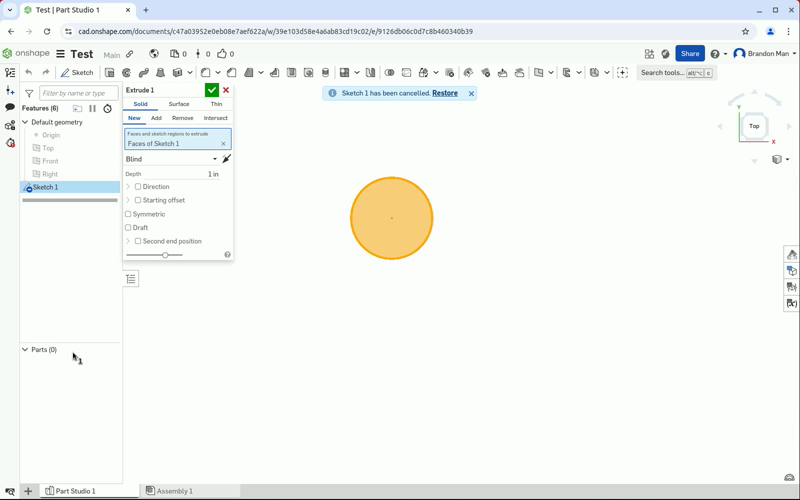
mouse_move(143, 106)
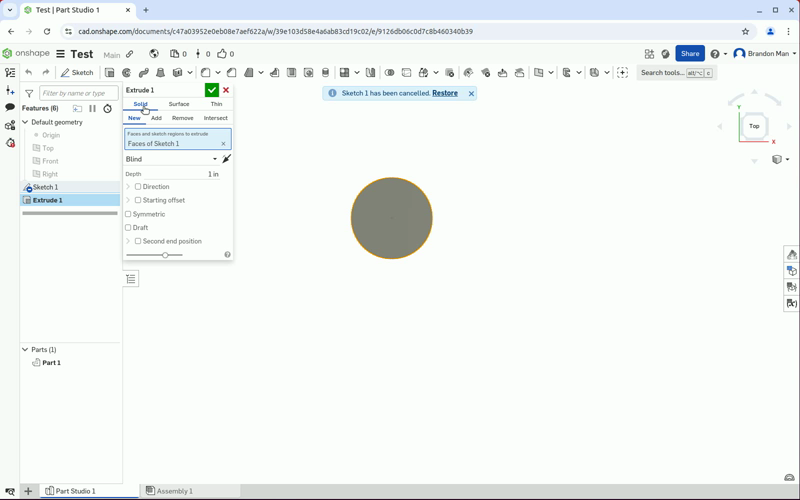
click(143, 106)
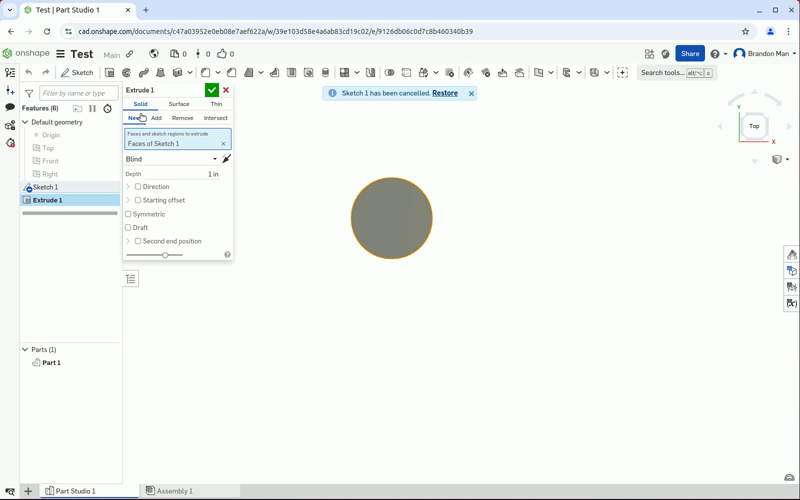
mouse_move(137, 120)
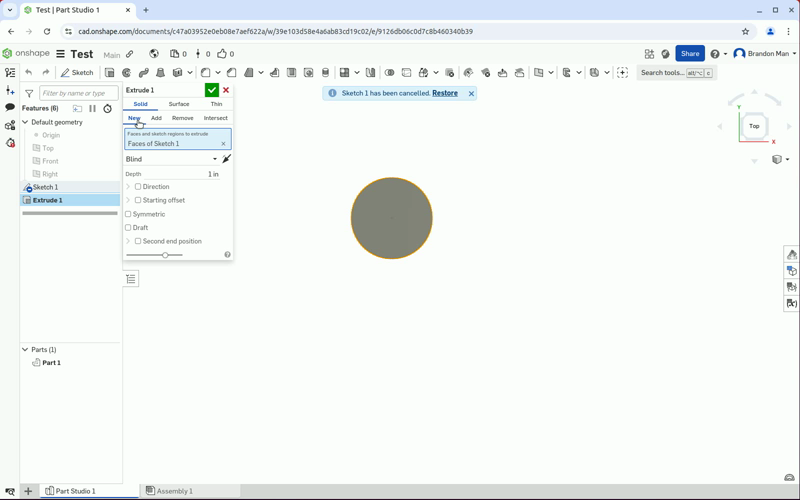
click(137, 120)
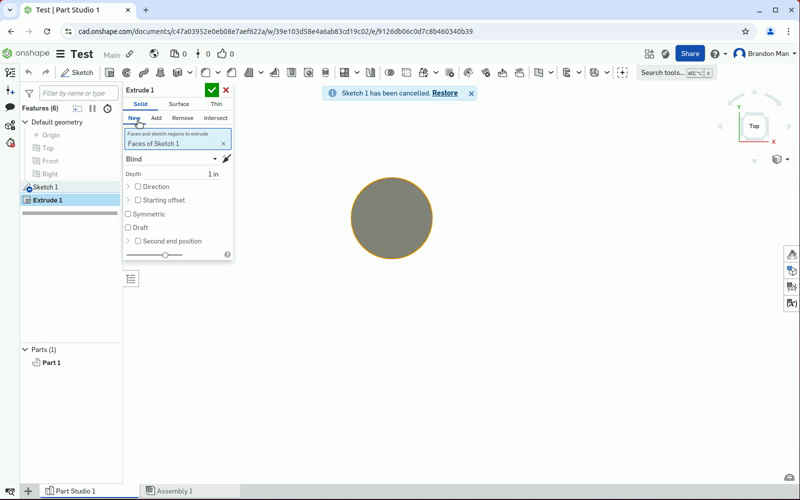
key(tab, 4)
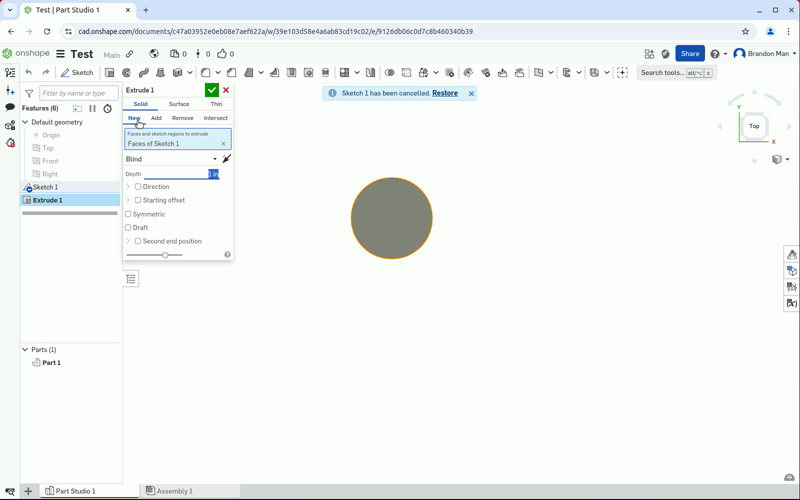
text(2.648)
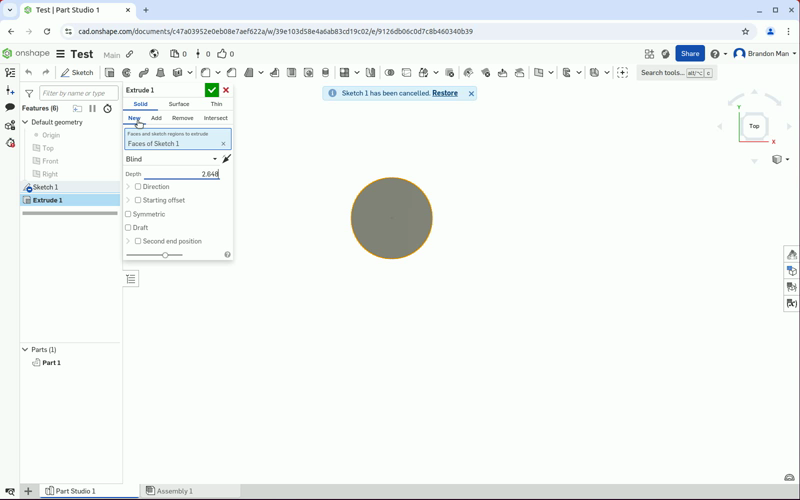
key(enter)
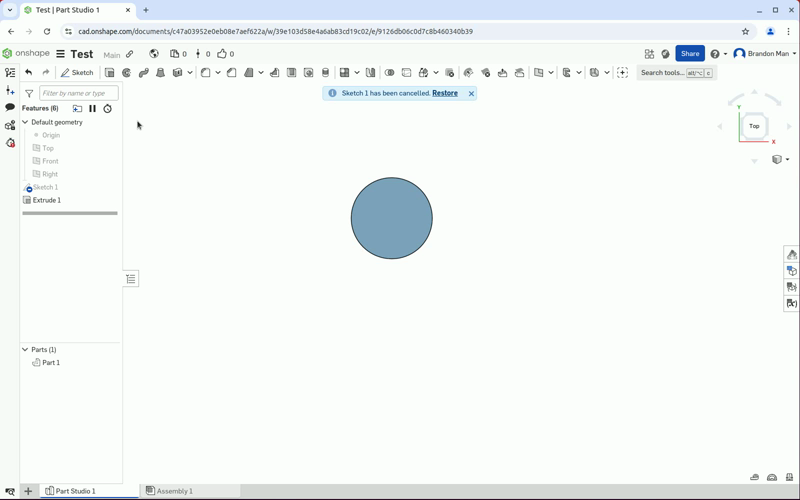
key(shift+h)
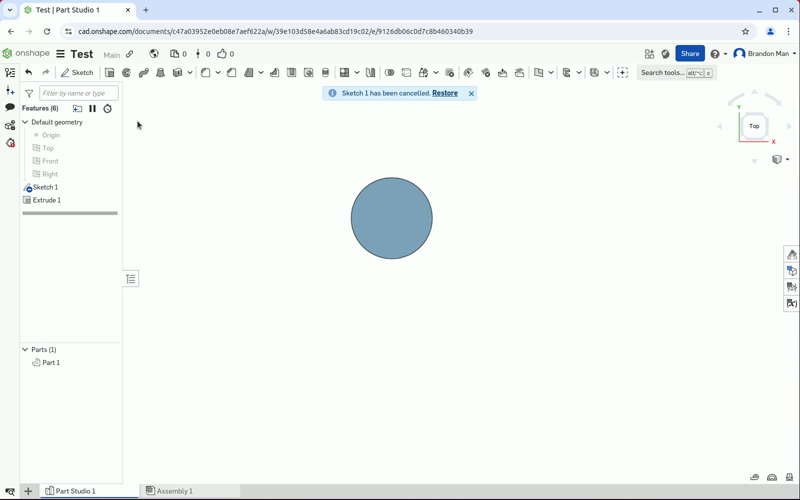
key(shift+h)
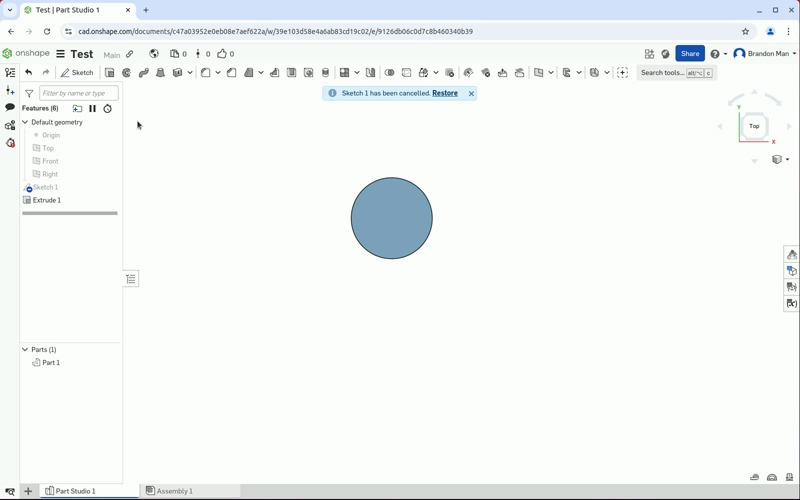
mouse_move(73, 189)
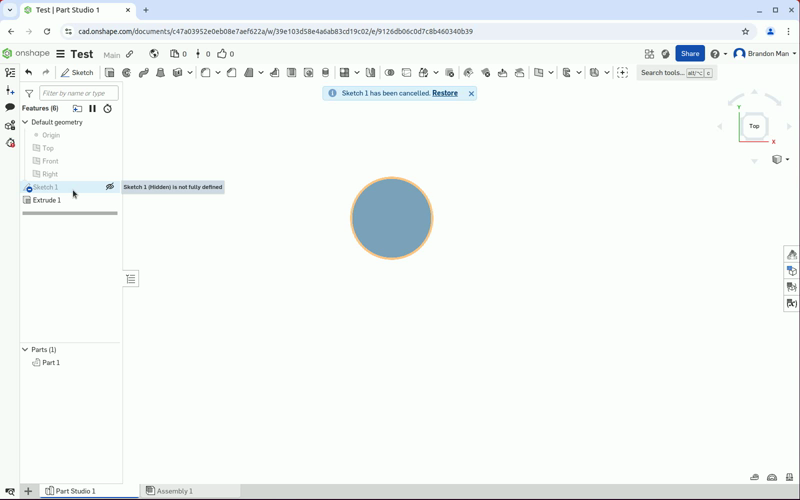
click(73, 189)
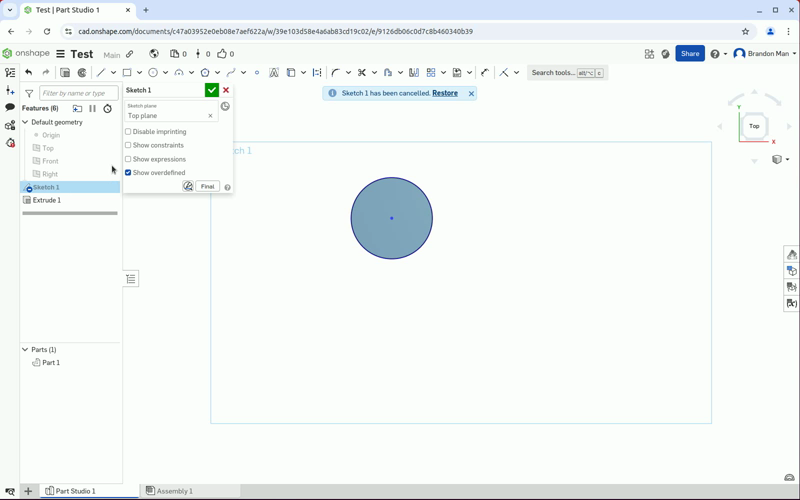
mouse_move(229, 92)
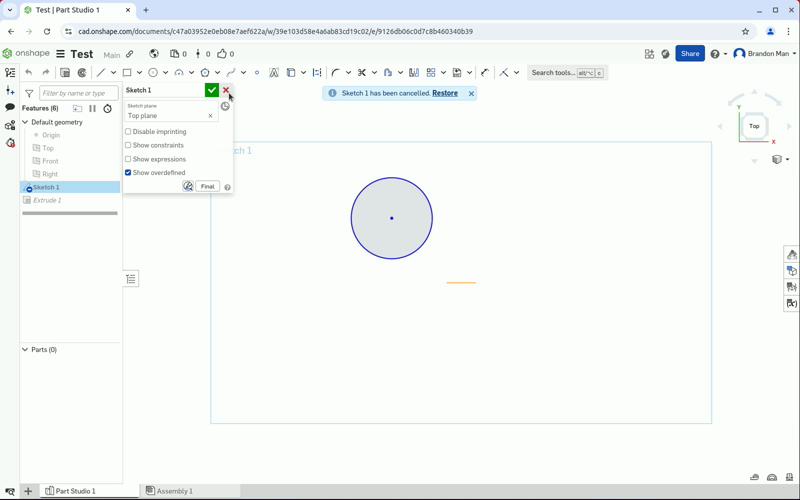
click(229, 92)
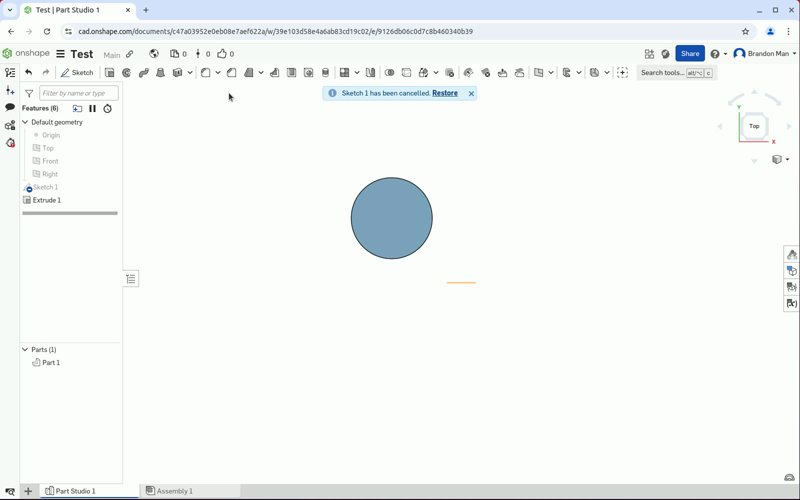
mouse_move(541, 75)
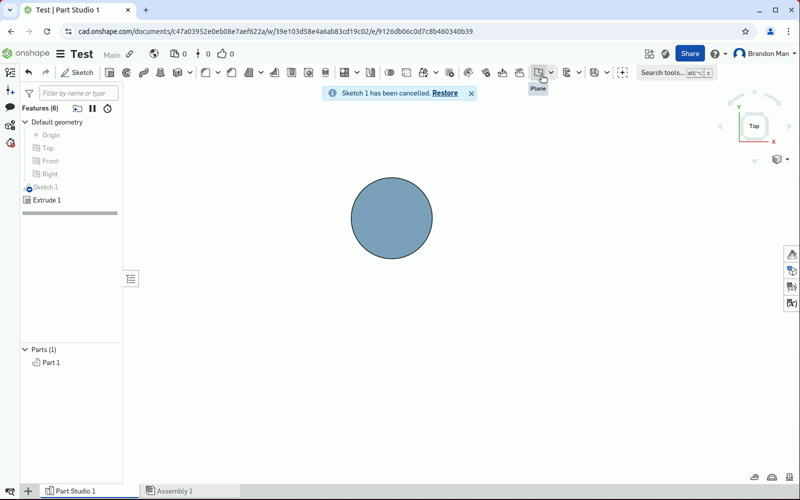
click(541, 75)
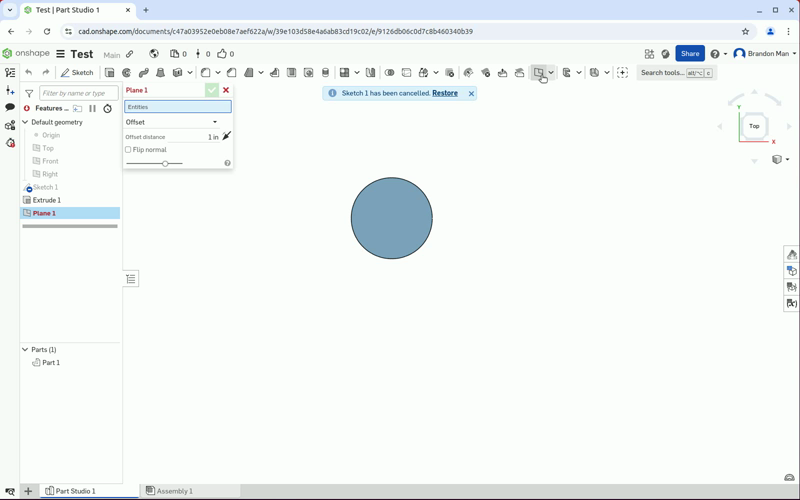
mouse_move(73, 150)
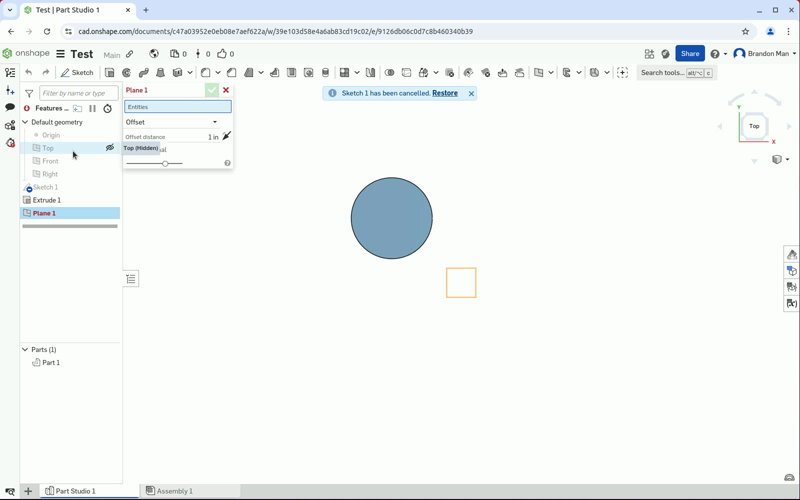
click(73, 150)
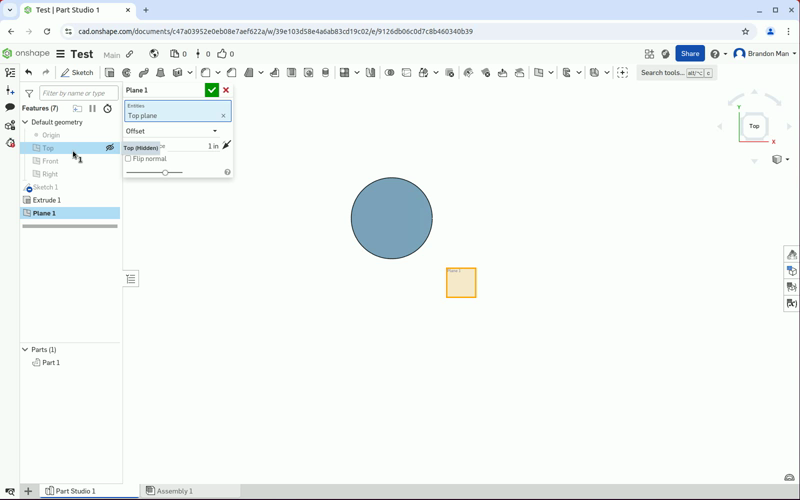
key(tab, 2)
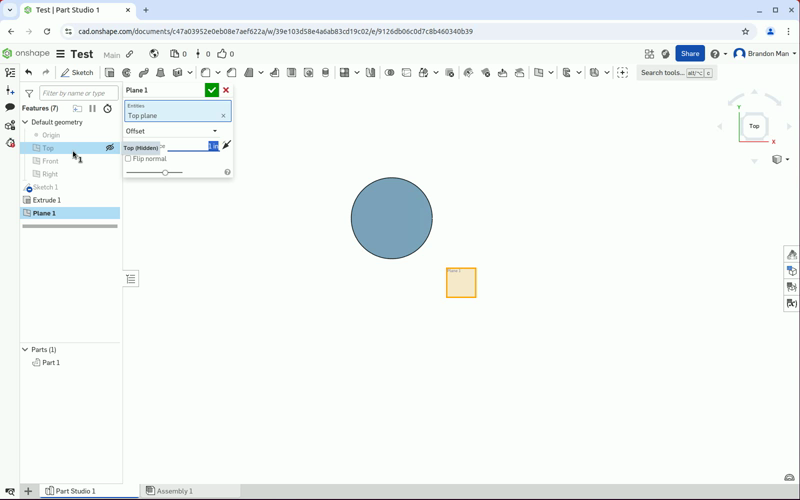
text(2.65)
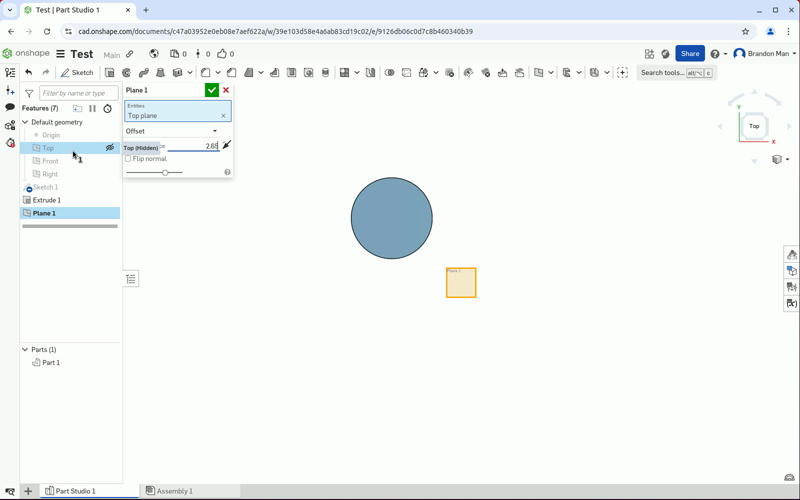
key(enter, 2)
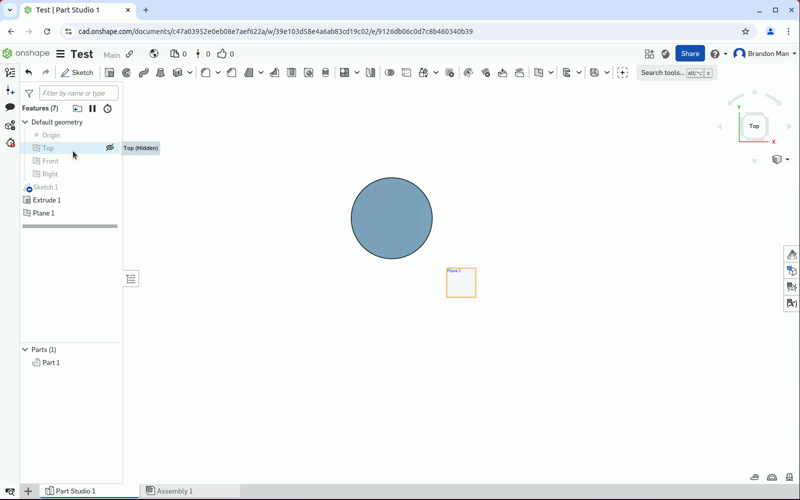
key(shift+s)
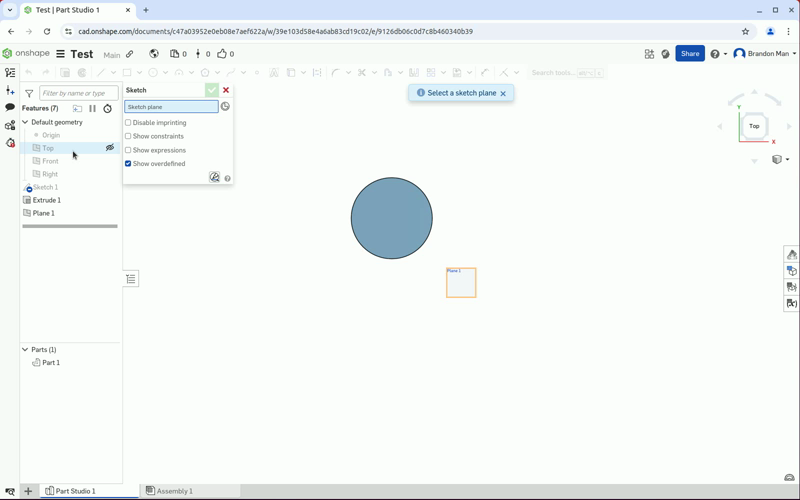
mouse_move(73, 215)
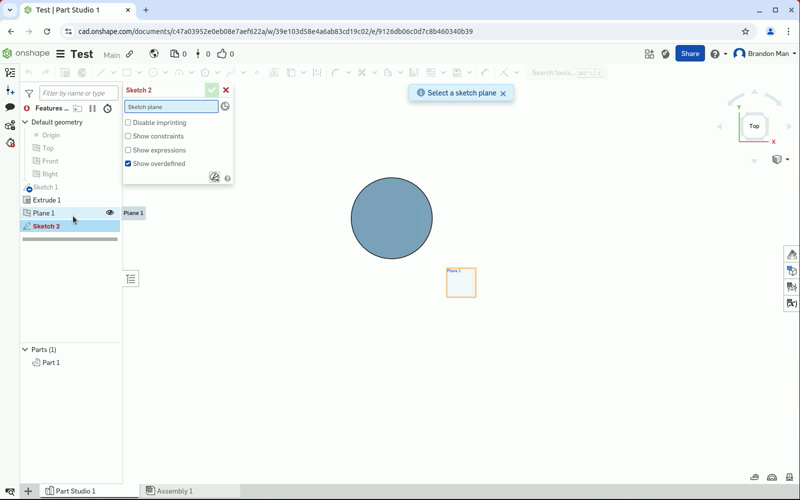
click(73, 215)
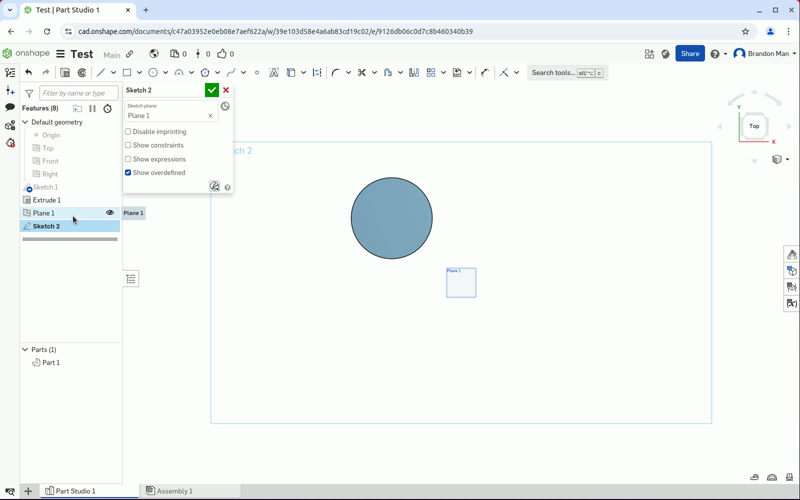
mouse_move(73, 352)
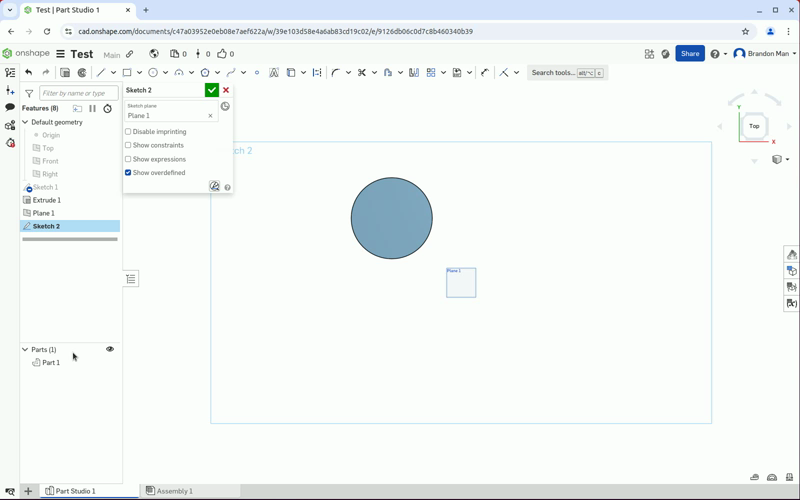
key(y)
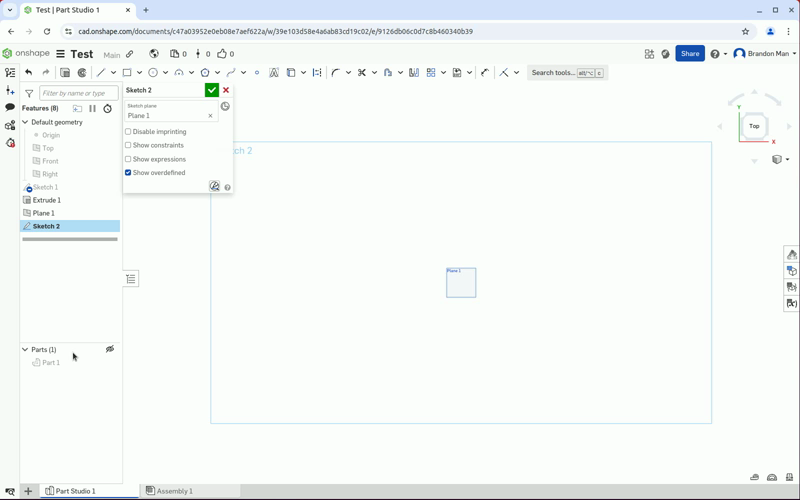
key(c)
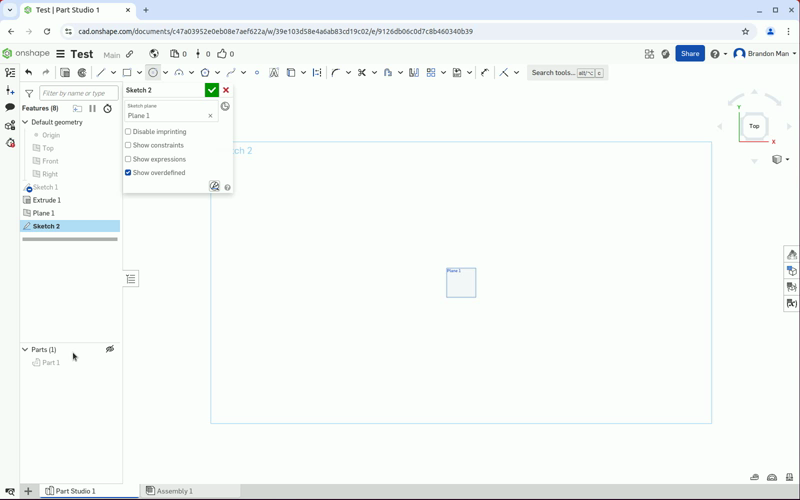
key_down(shift)
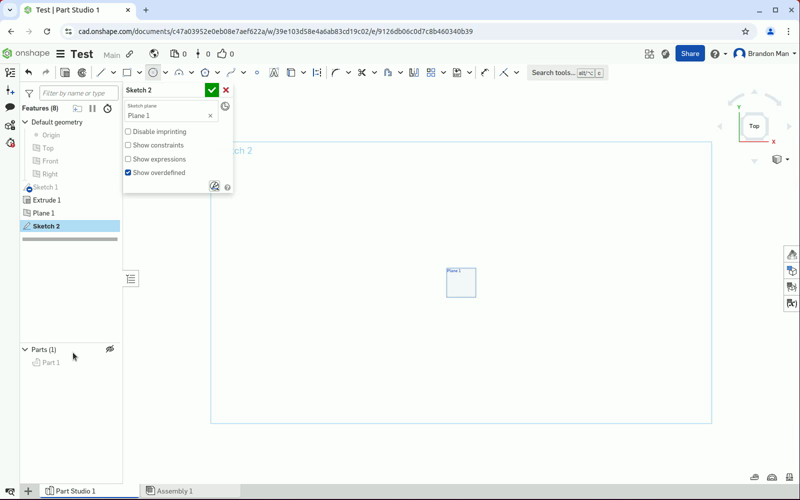
mouse_move(391, 218)
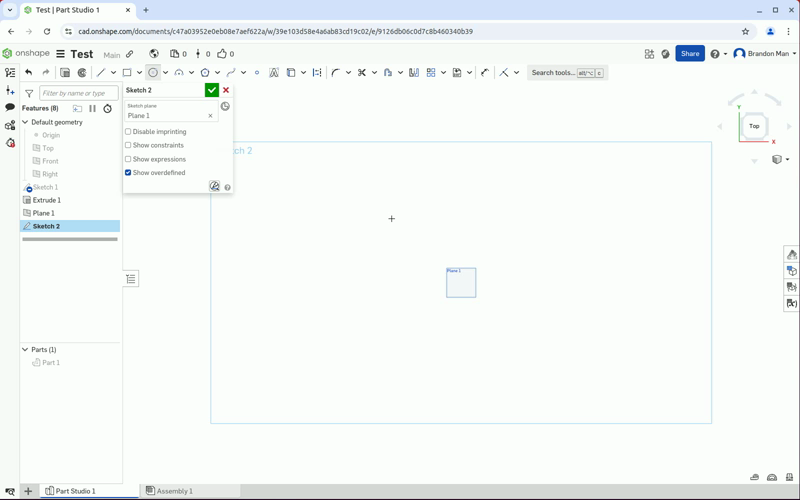
click(391, 218)
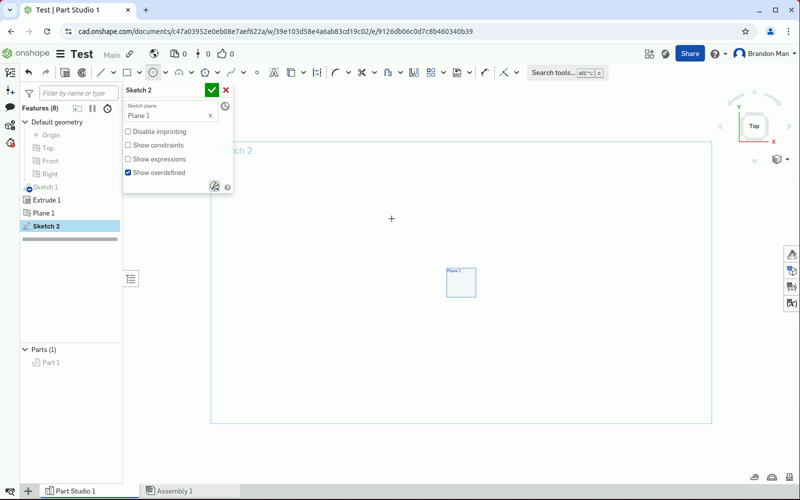
key_up(shift)
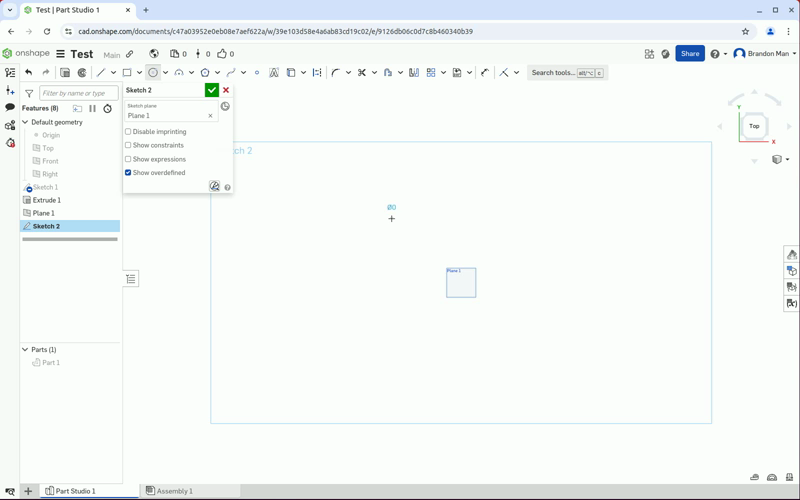
mouse_move(435, 218)
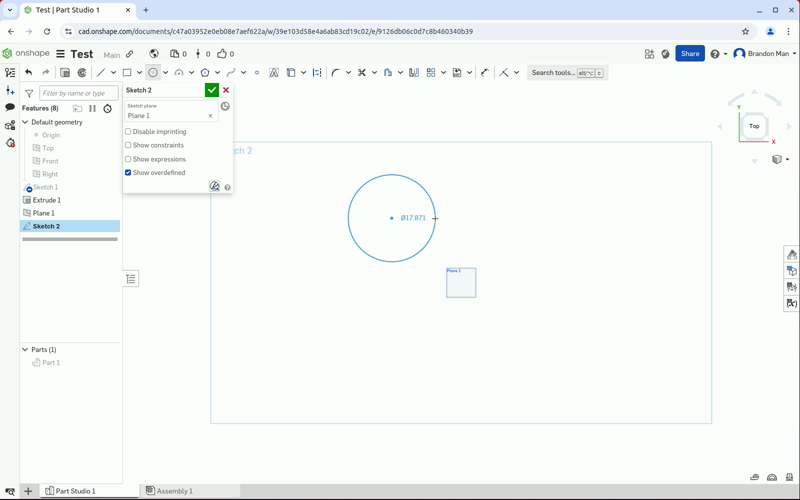
click(435, 218)
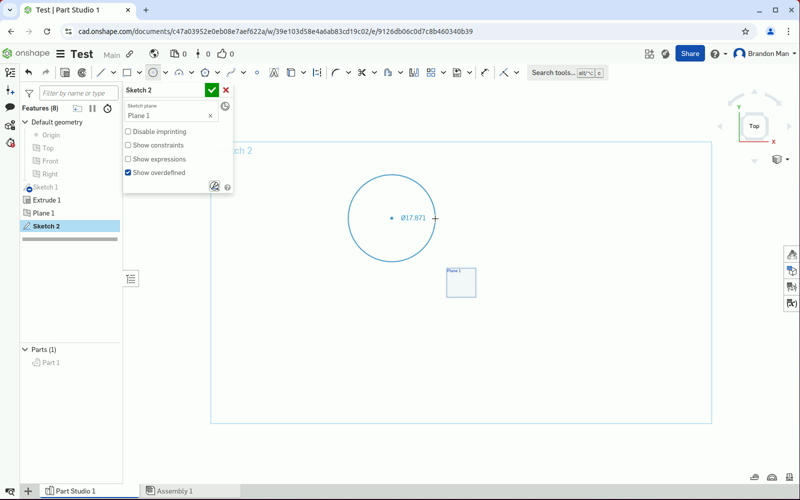
key(esc)
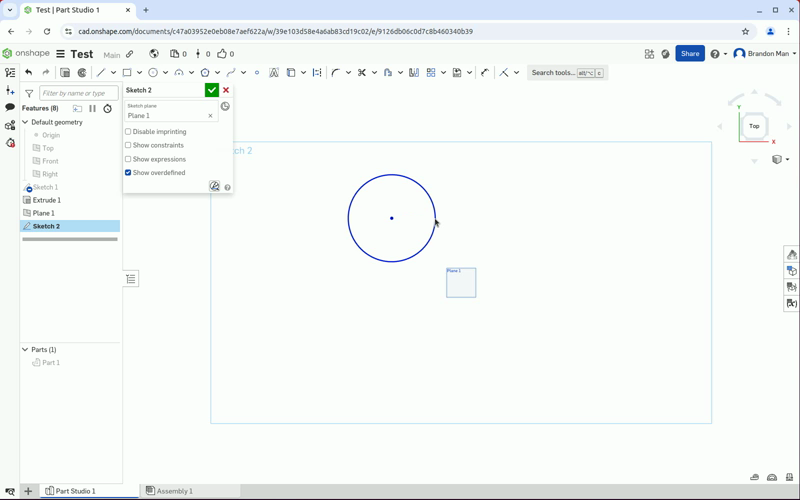
key(c)
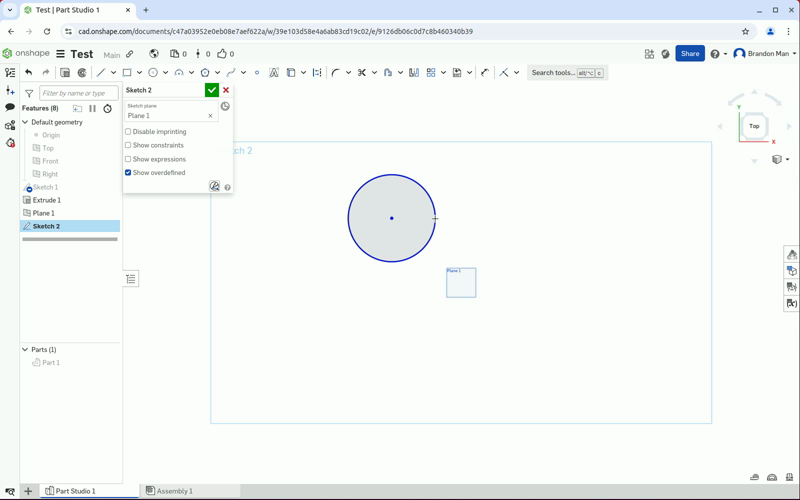
key_down(shift)
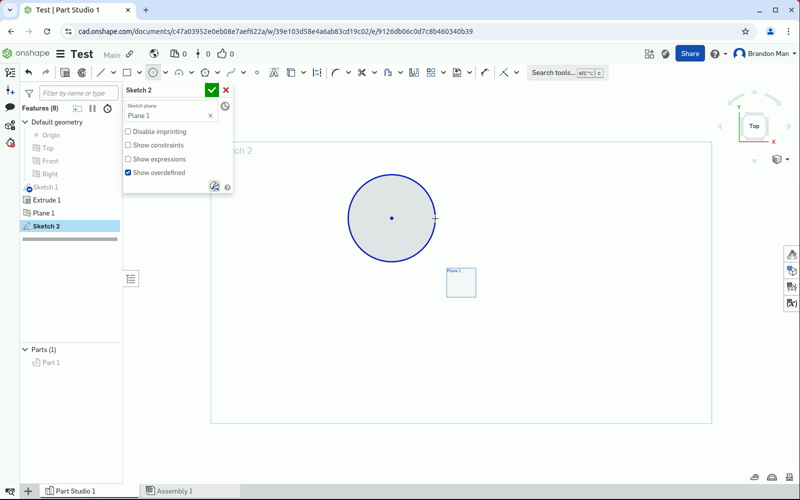
mouse_move(391, 218)
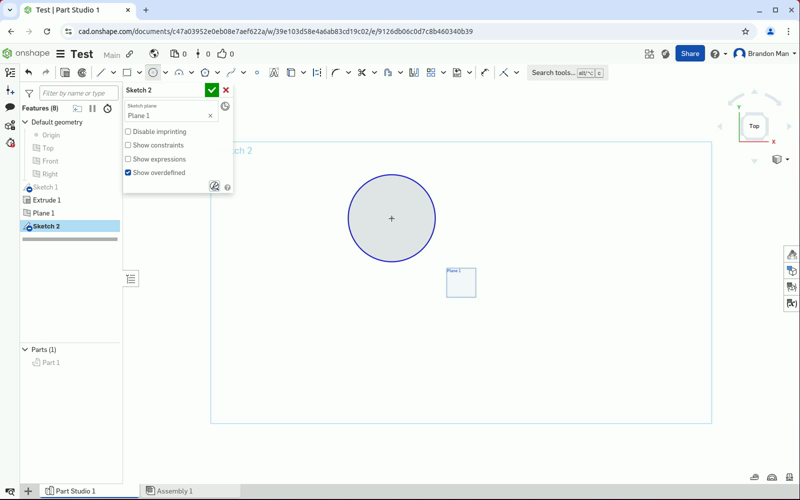
click(391, 218)
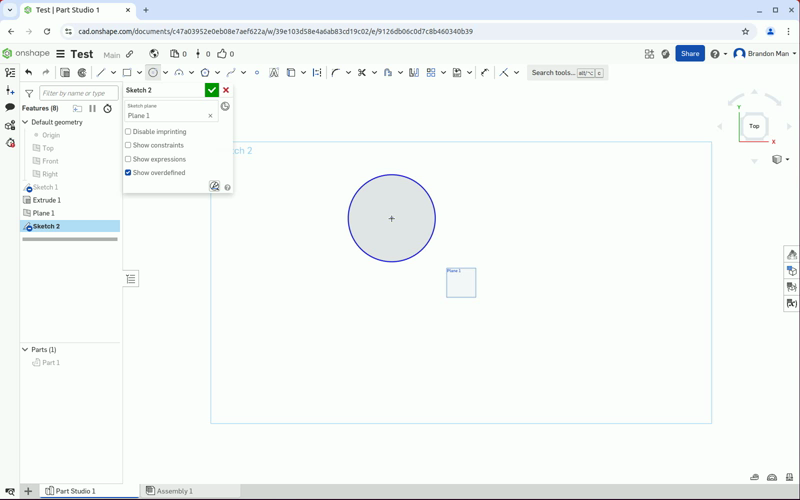
key_up(shift)
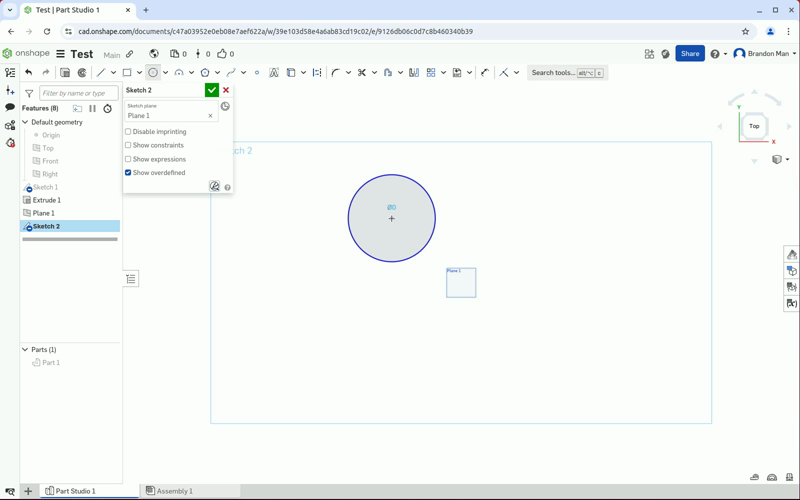
mouse_move(432, 218)
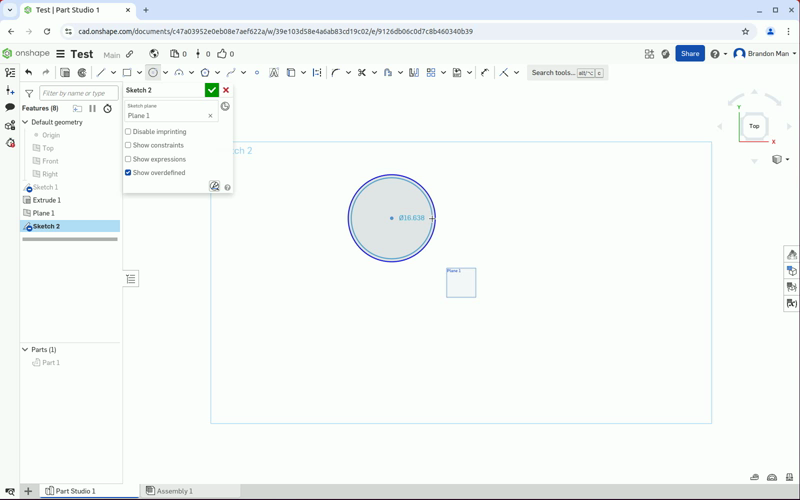
scroll(6)
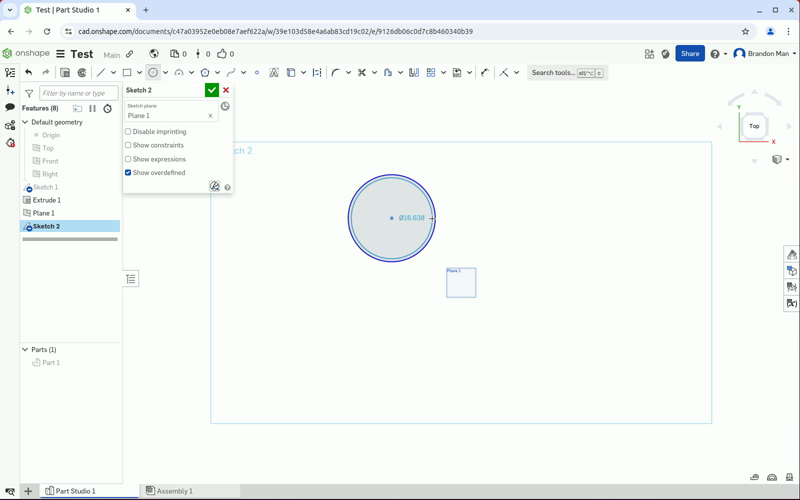
scroll(6)
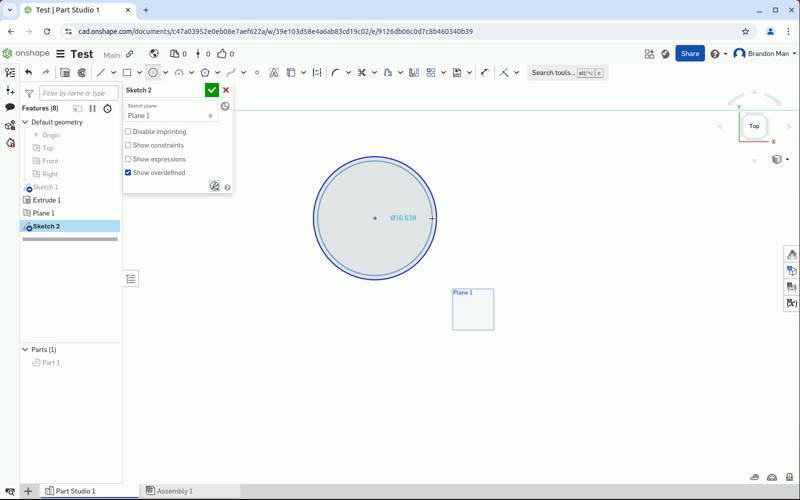
scroll(6)
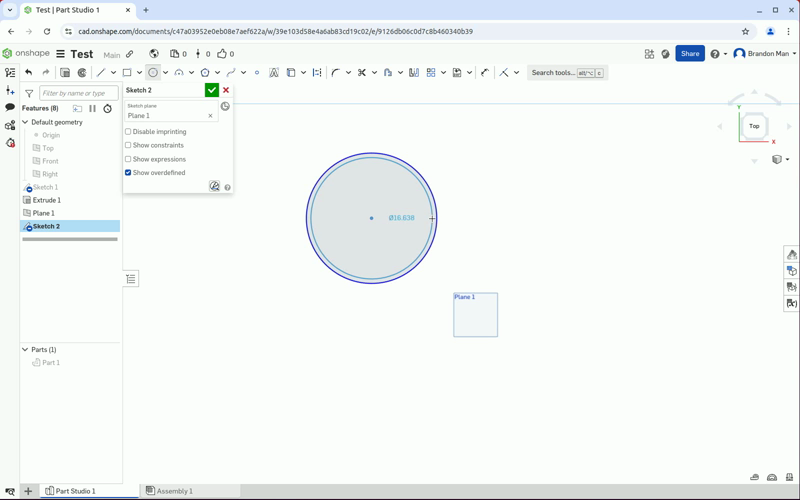
scroll(6)
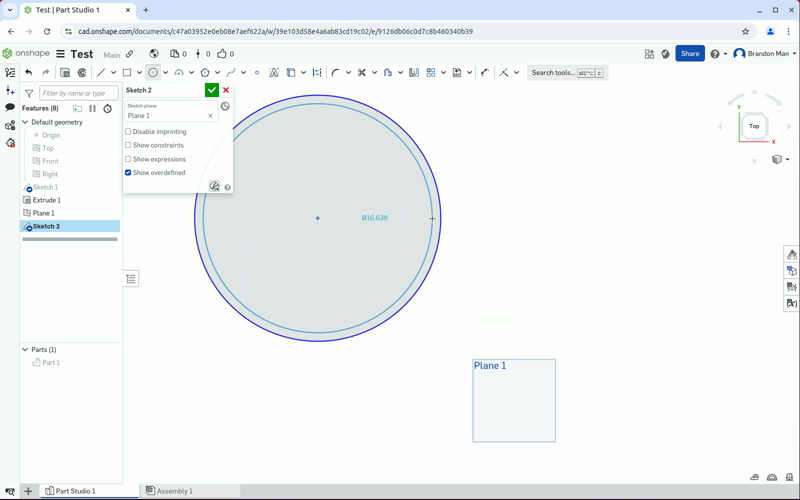
scroll(6)
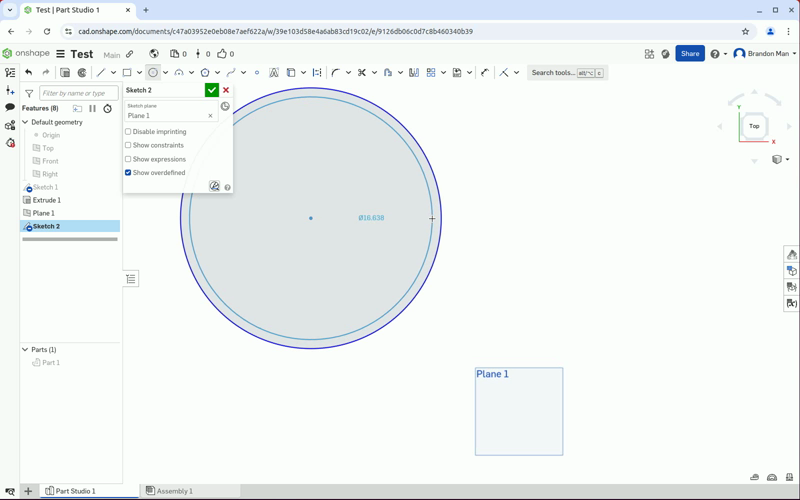
scroll(6)
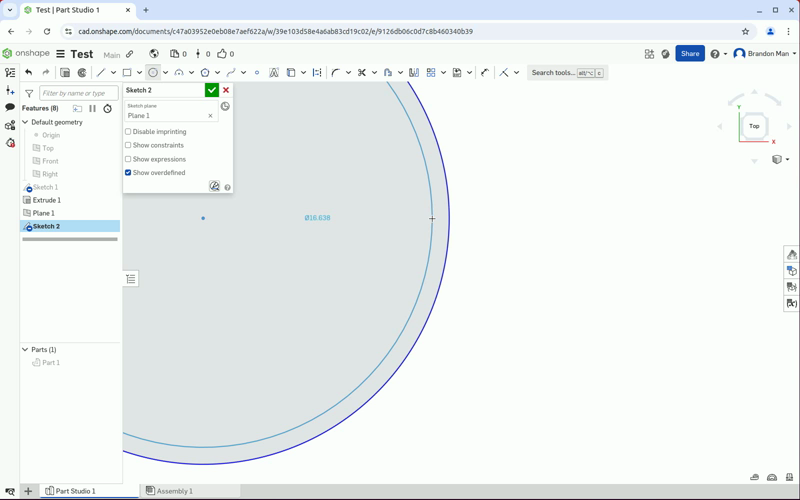
scroll(6)
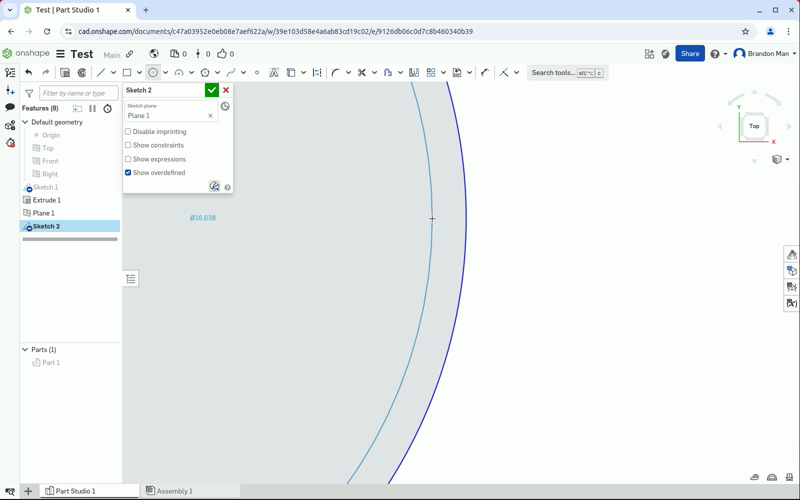
click(432, 218)
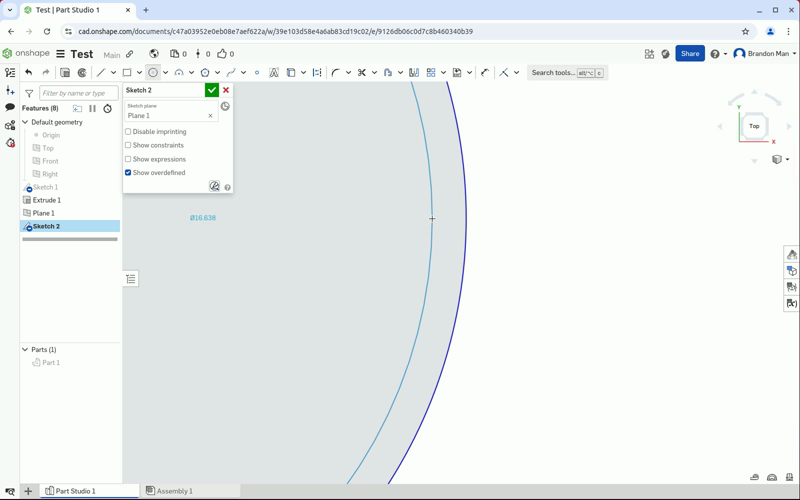
scroll(-6)
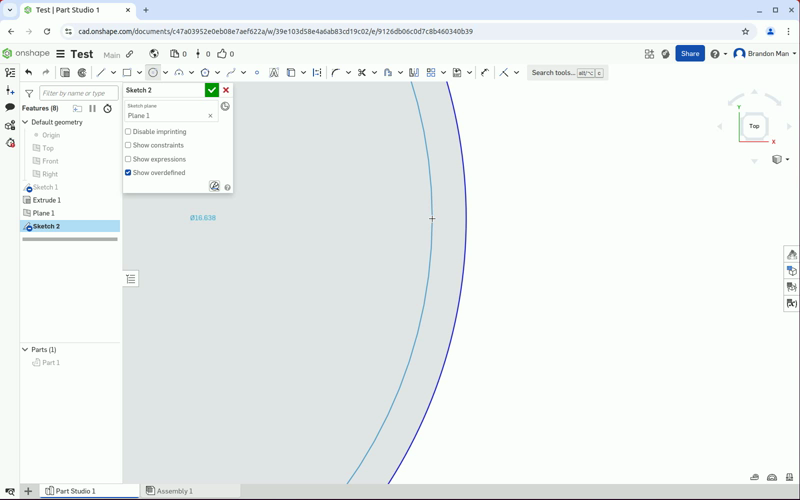
scroll(-6)
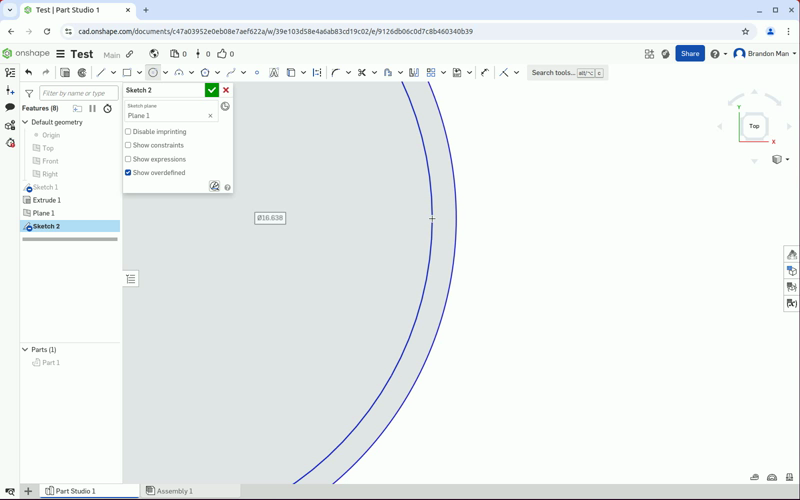
scroll(-6)
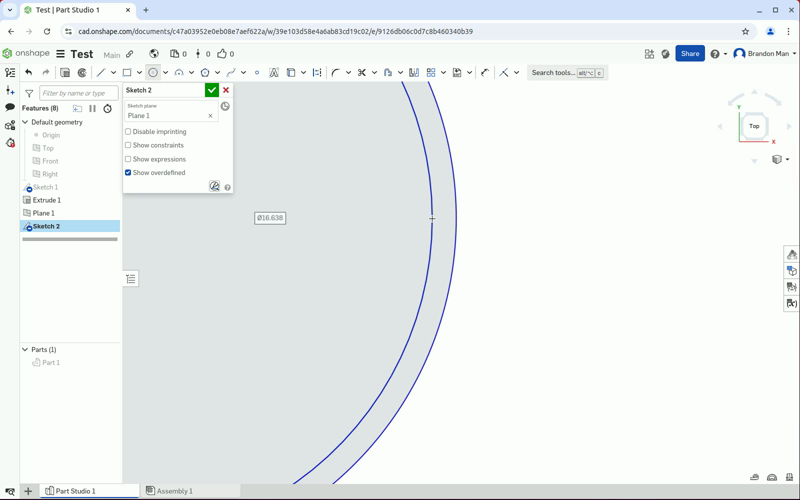
scroll(-6)
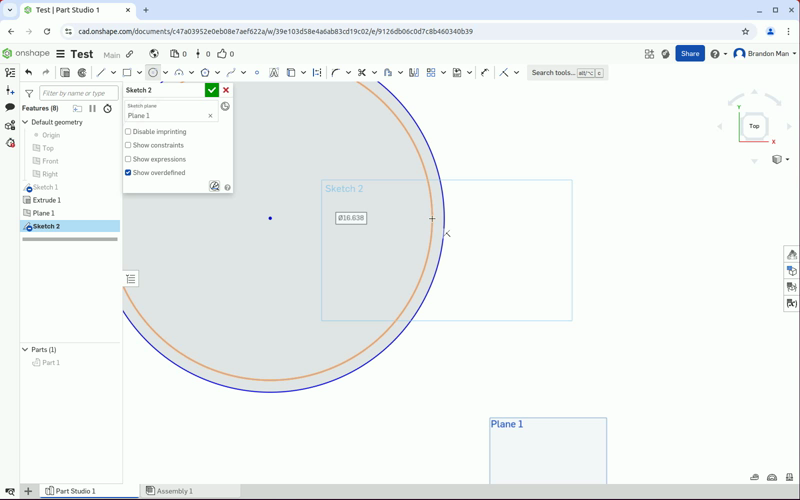
scroll(-6)
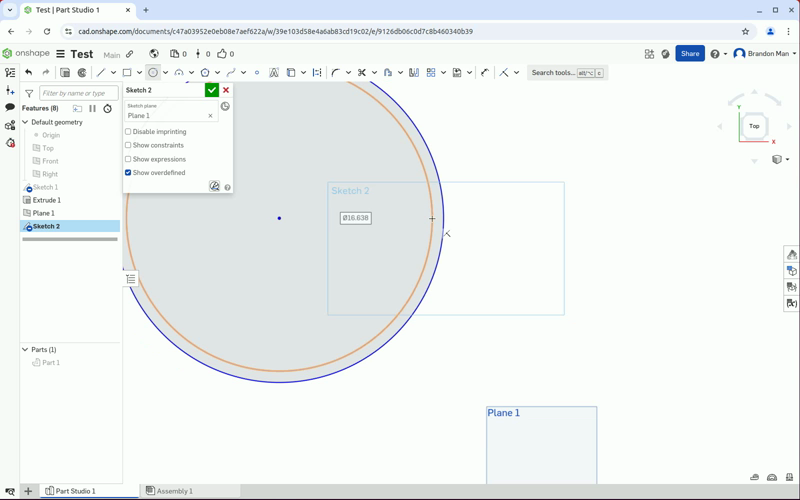
scroll(-6)
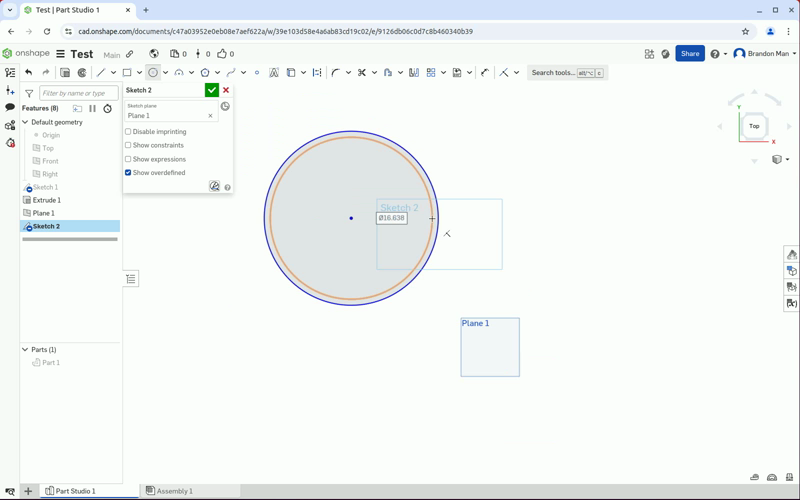
scroll(-6)
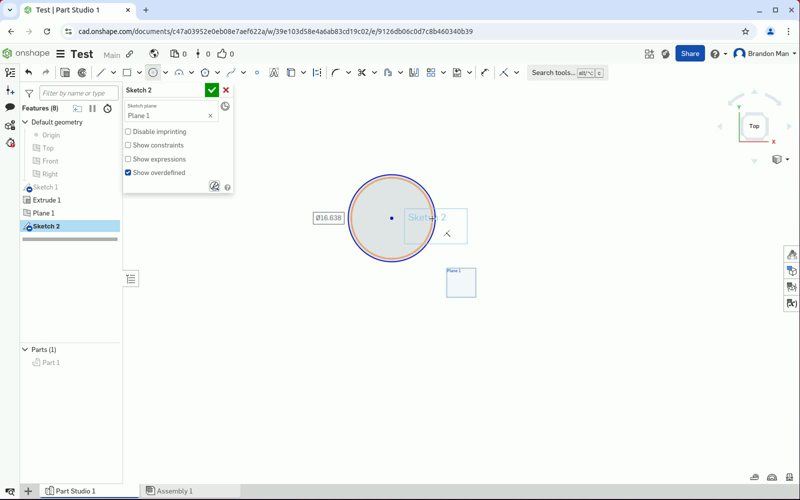
key(esc)
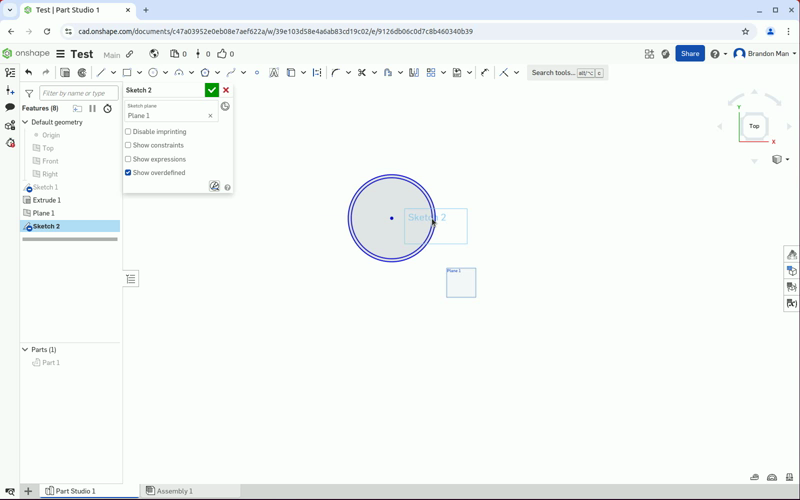
mouse_move(420, 249)
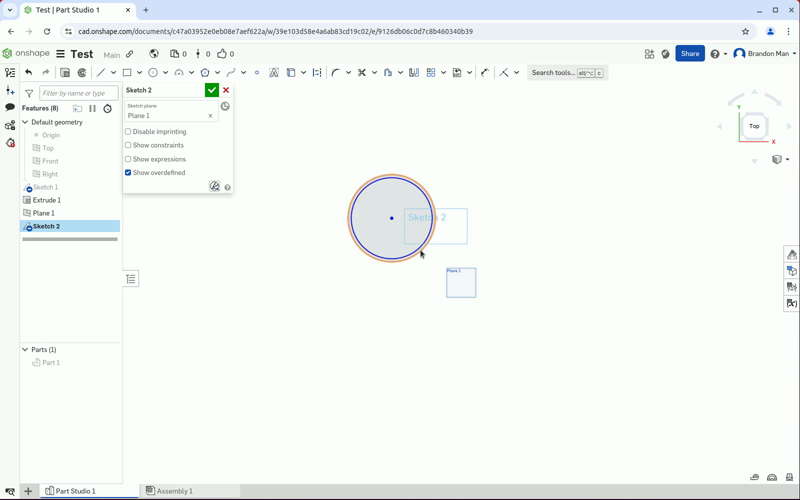
scroll(6)
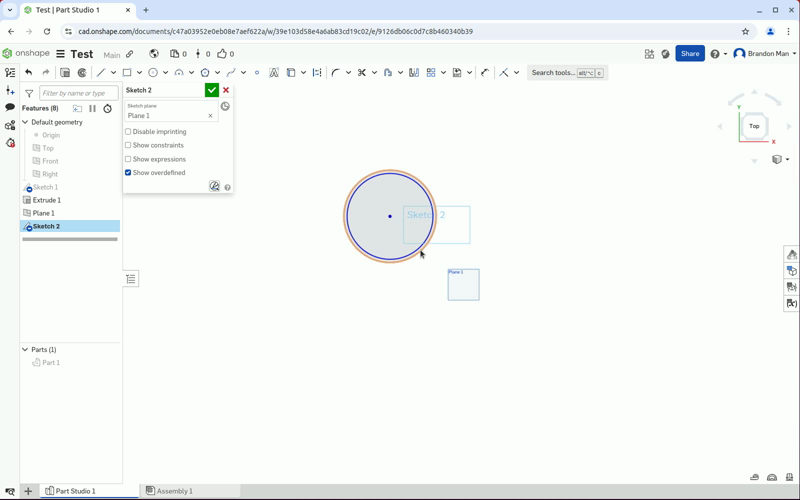
scroll(6)
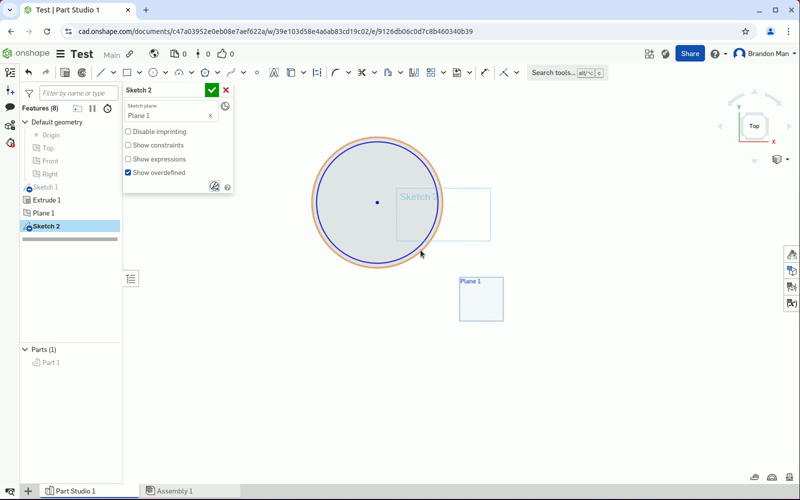
scroll(6)
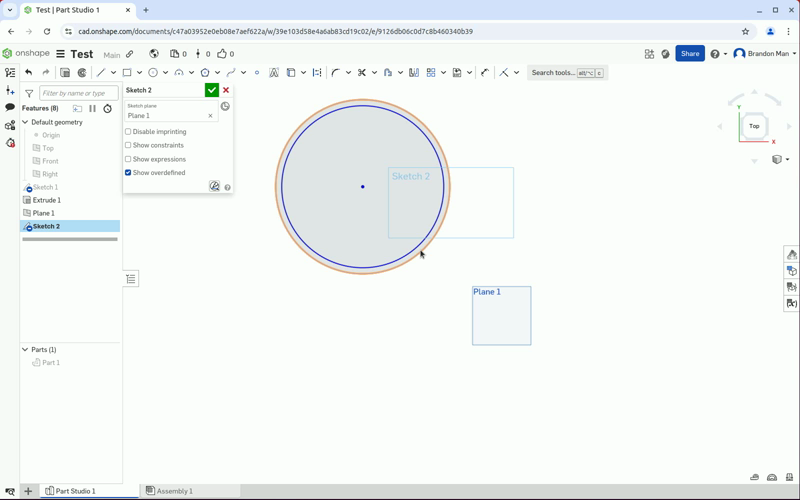
scroll(6)
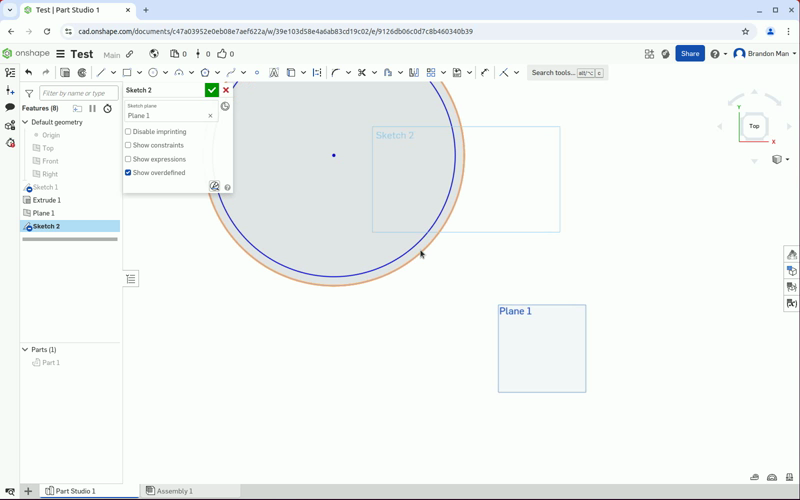
scroll(6)
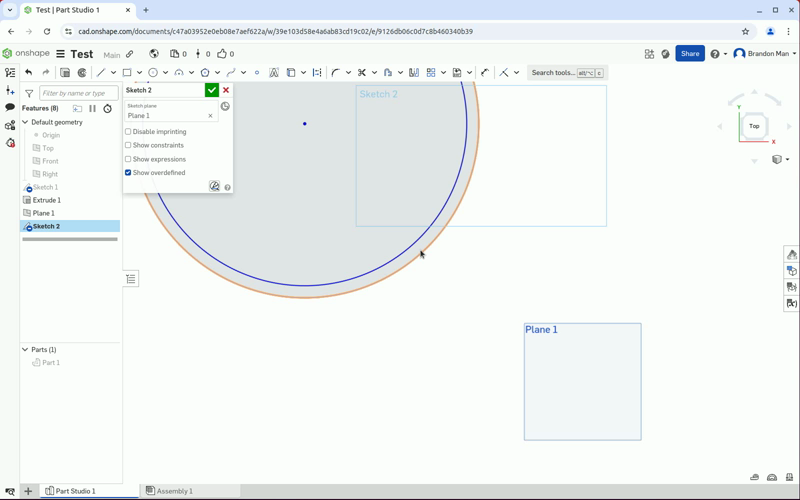
scroll(6)
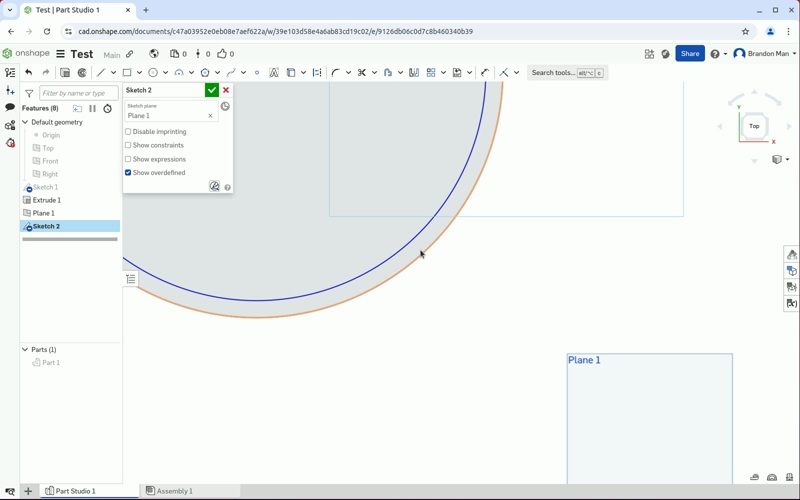
scroll(6)
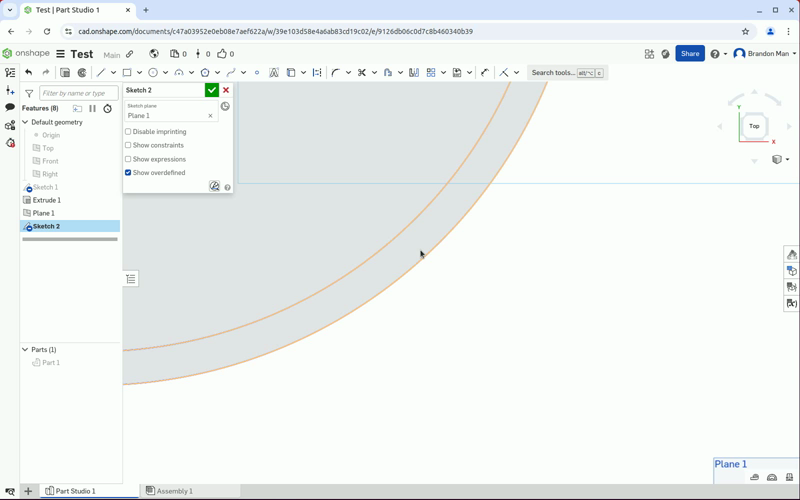
click(420, 249)
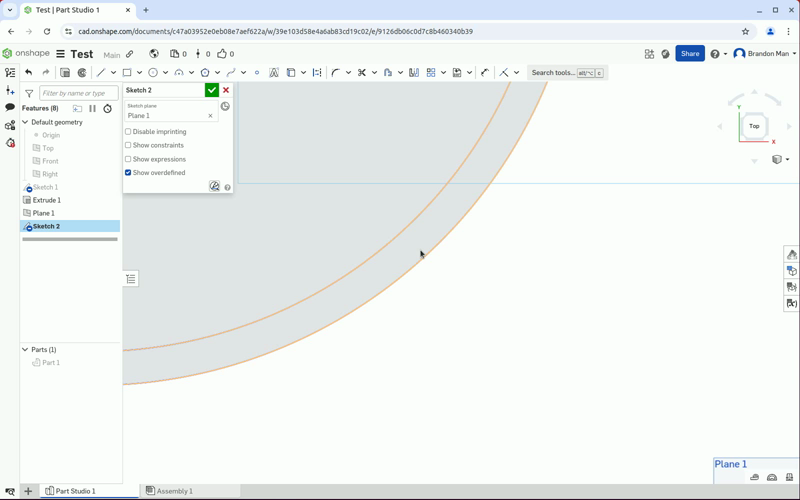
scroll(-6)
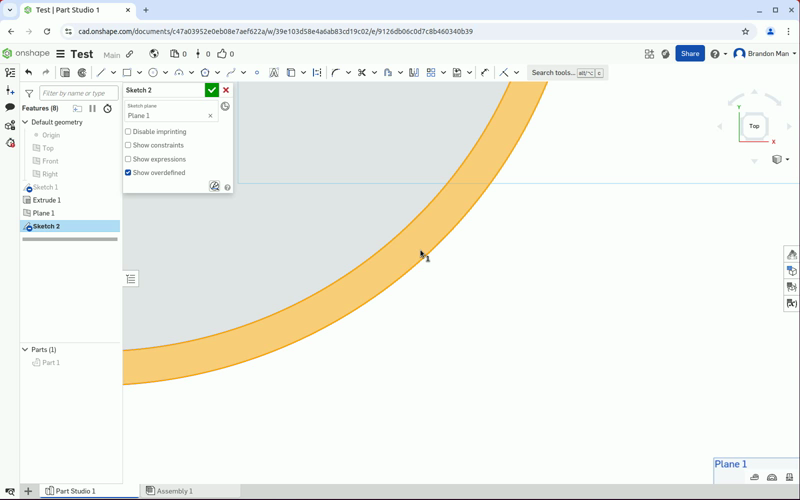
scroll(-6)
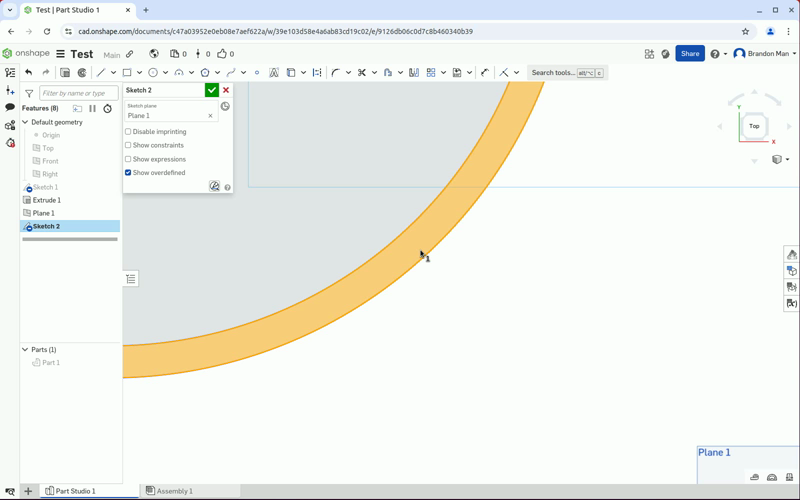
scroll(-6)
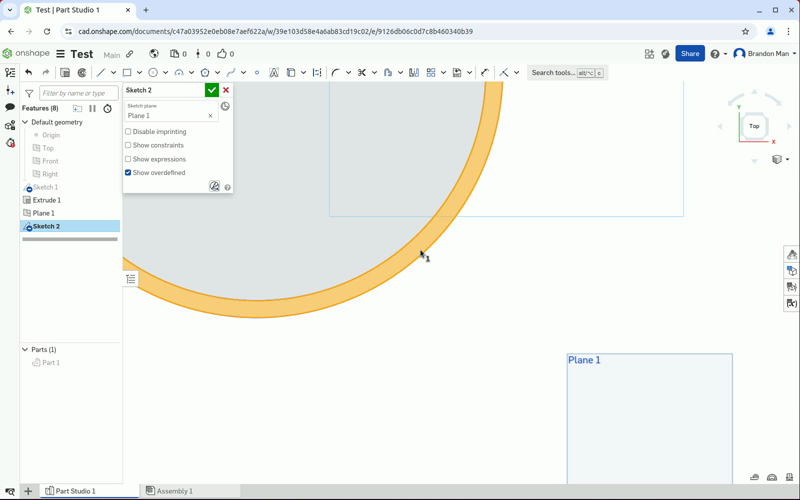
scroll(-6)
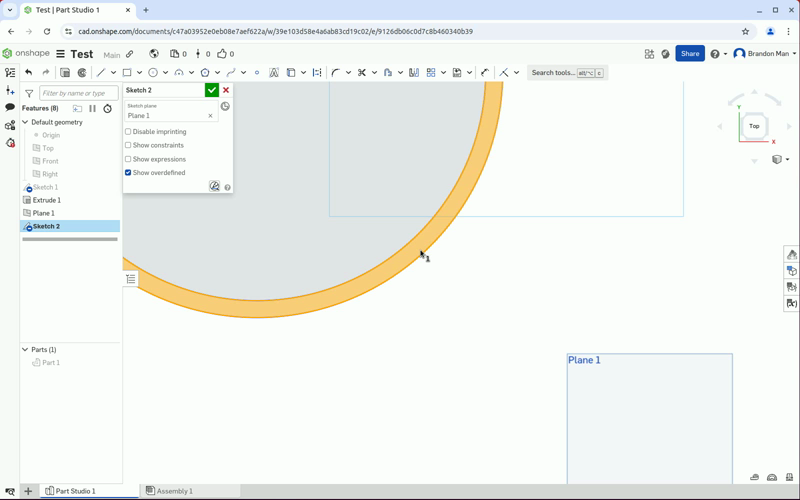
scroll(-6)
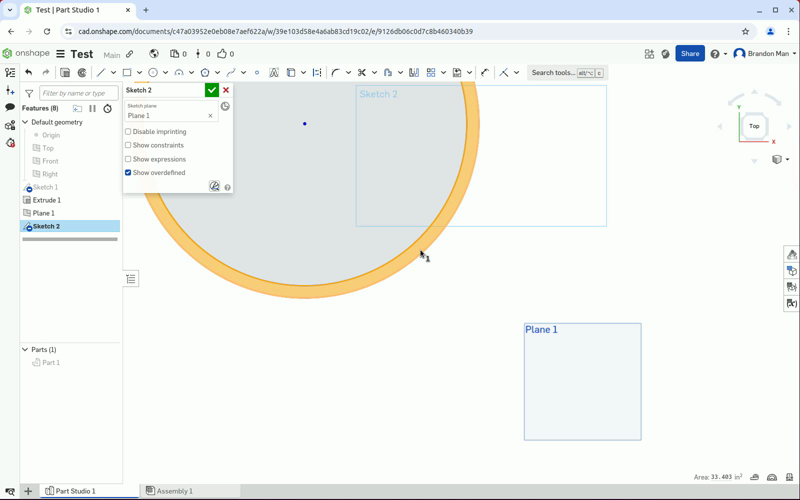
scroll(-6)
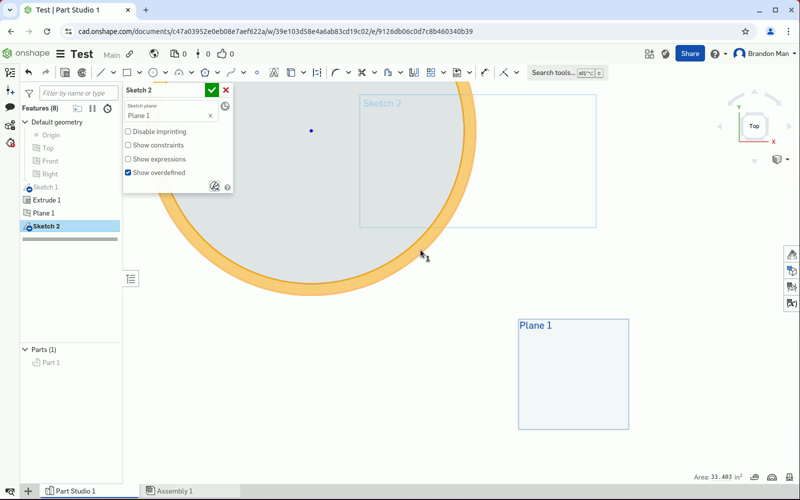
scroll(-6)
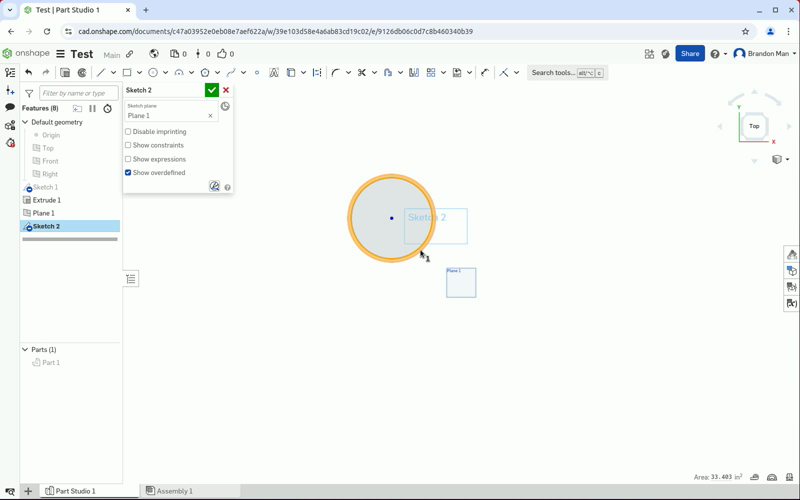
mouse_move(73, 352)
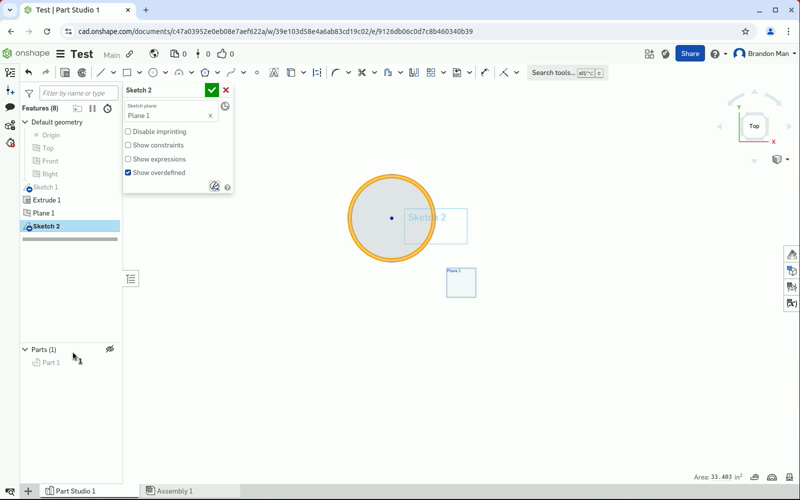
key(shift+y)
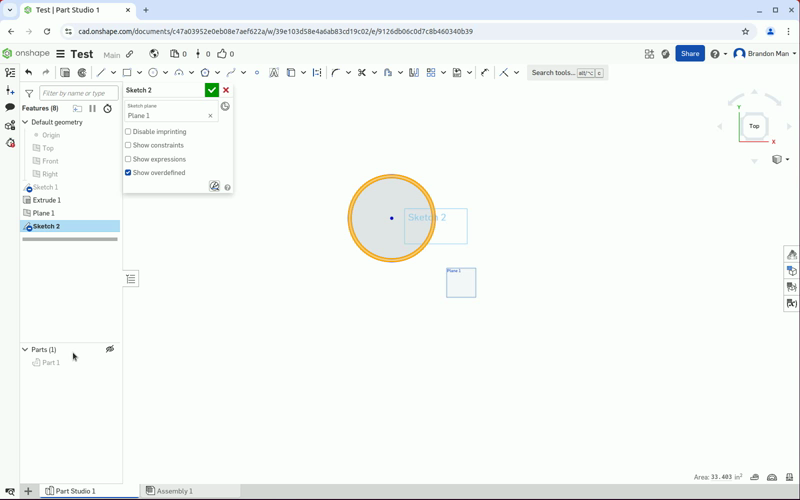
key(shift+e)
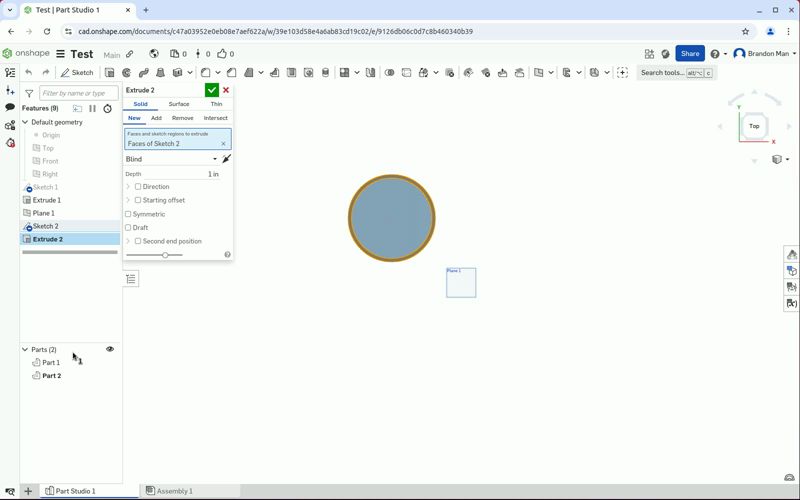
mouse_move(143, 106)
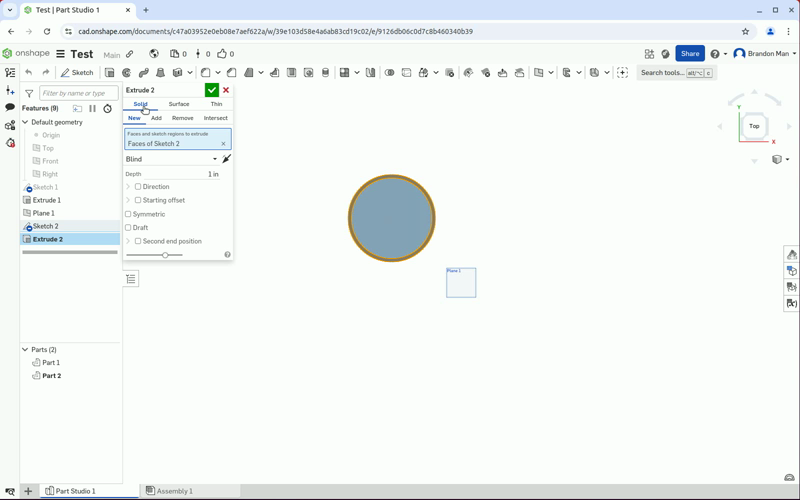
click(143, 106)
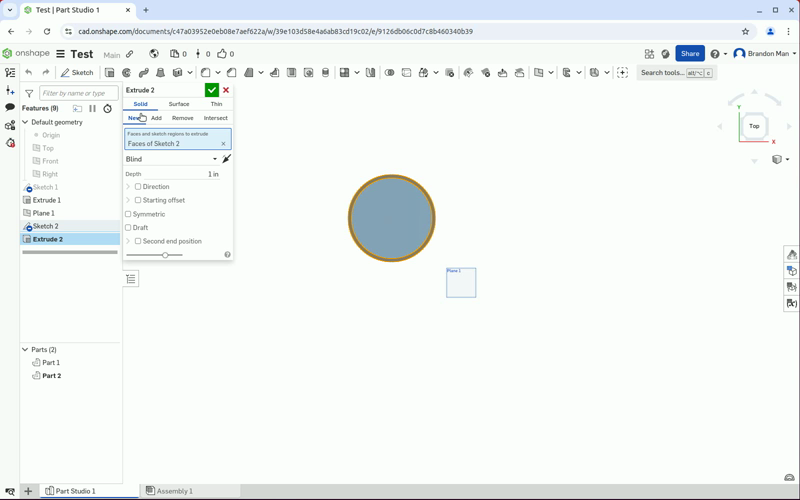
mouse_move(137, 120)
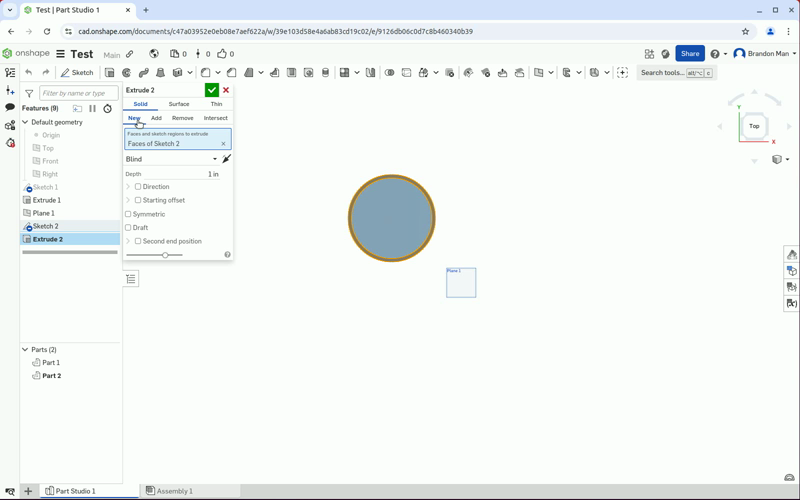
click(137, 120)
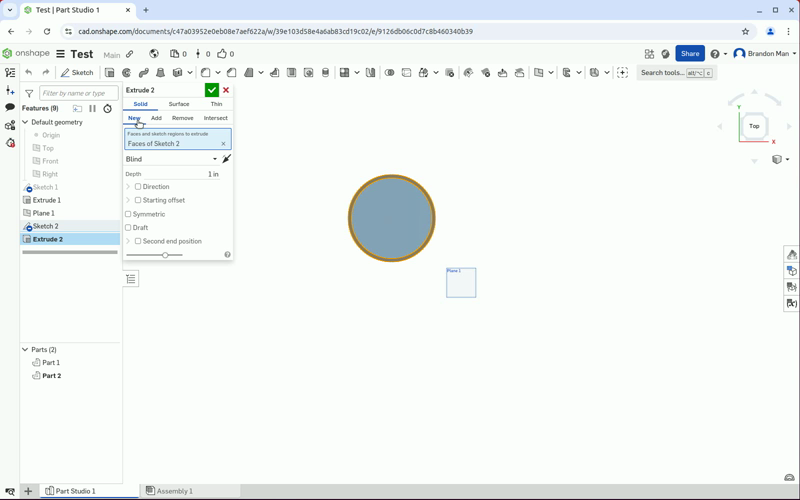
key(tab, 4)
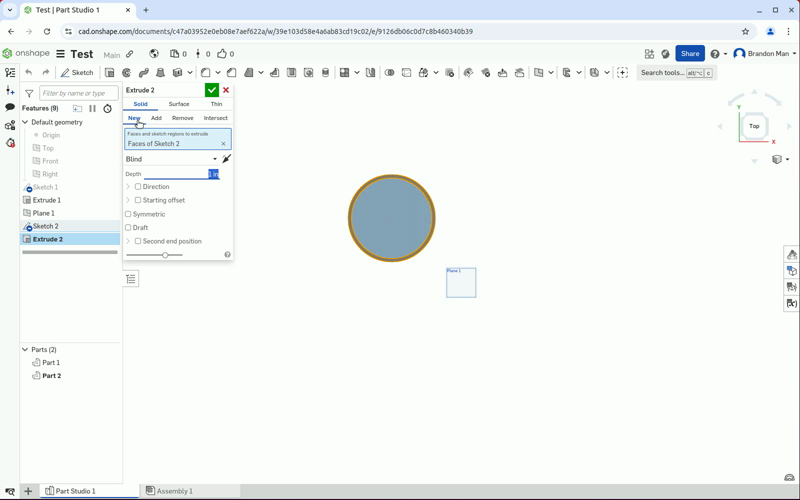
text(-2.648)
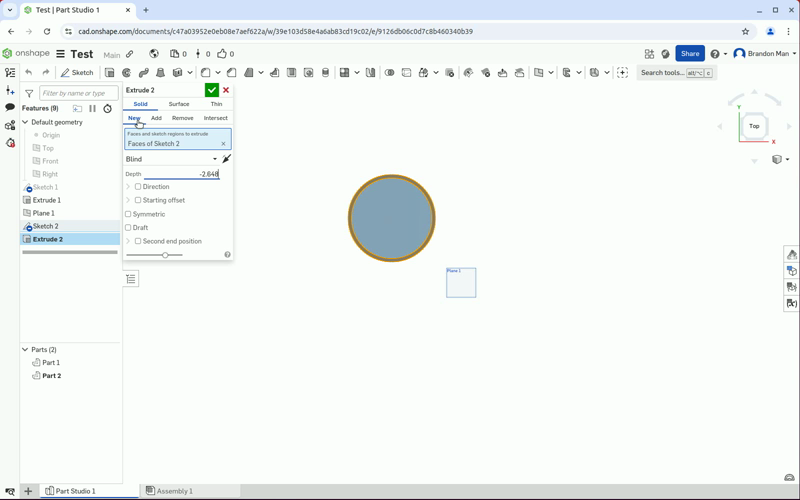
key(enter)
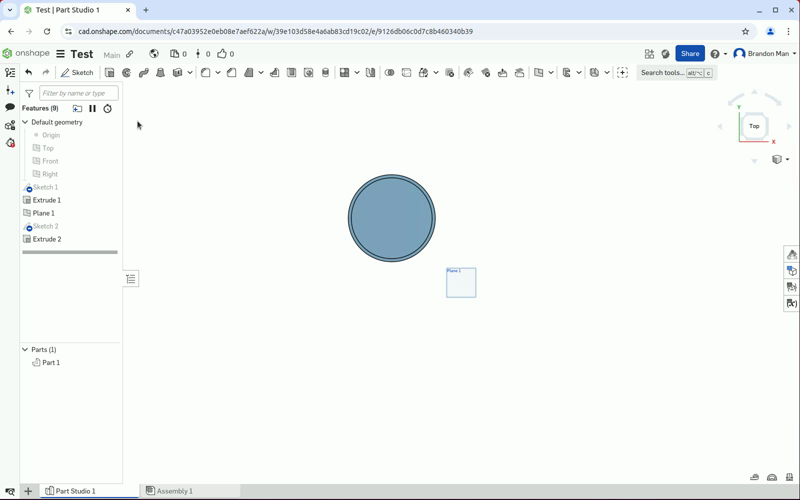
key(shift+h)
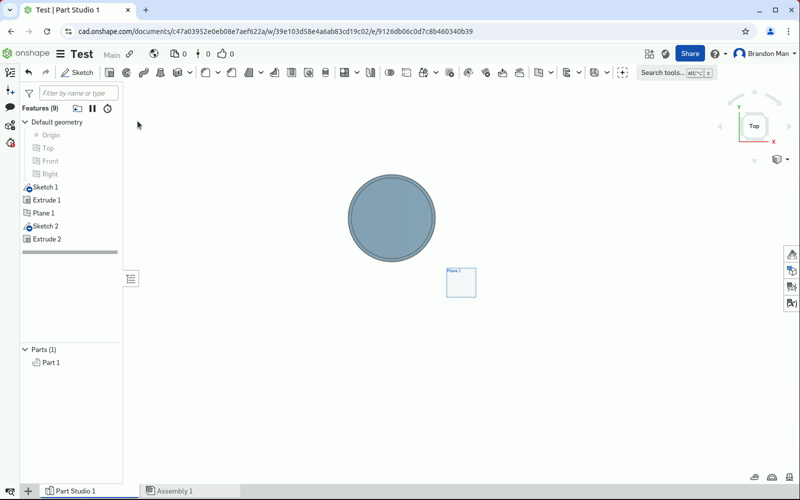
key(shift+h)
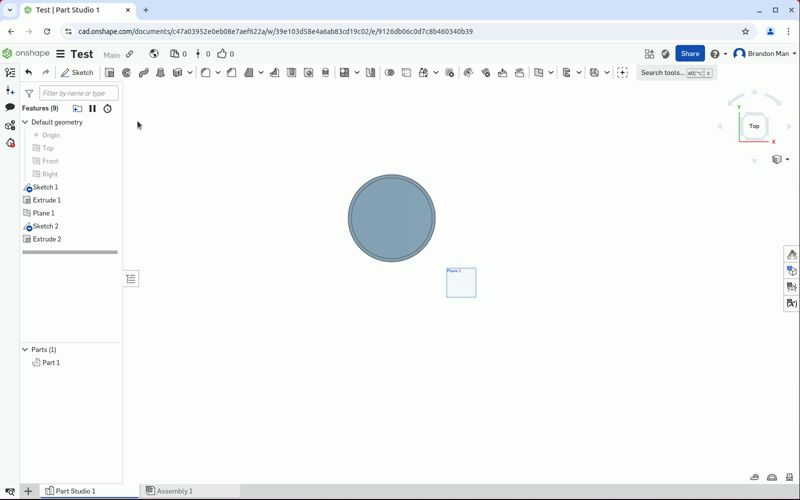
key(shift+7)
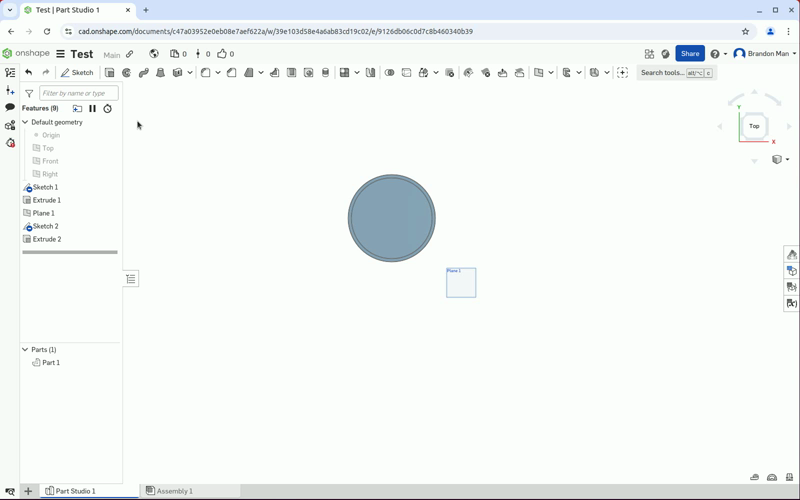
key(up, 3)
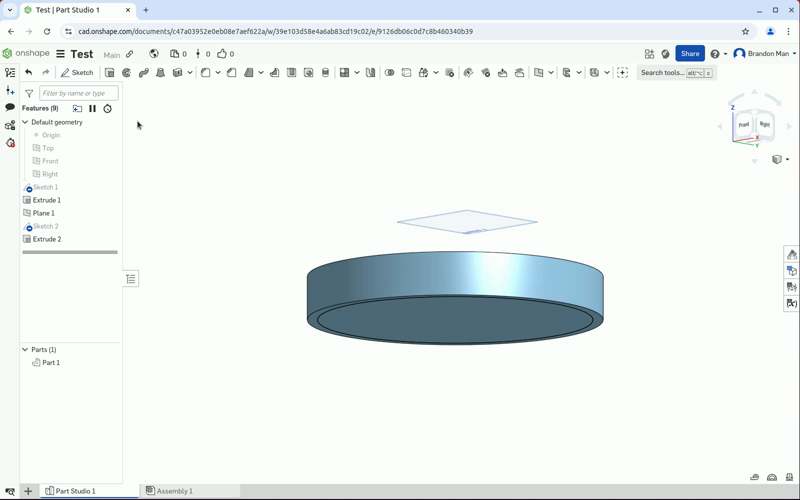
key(left, 3)
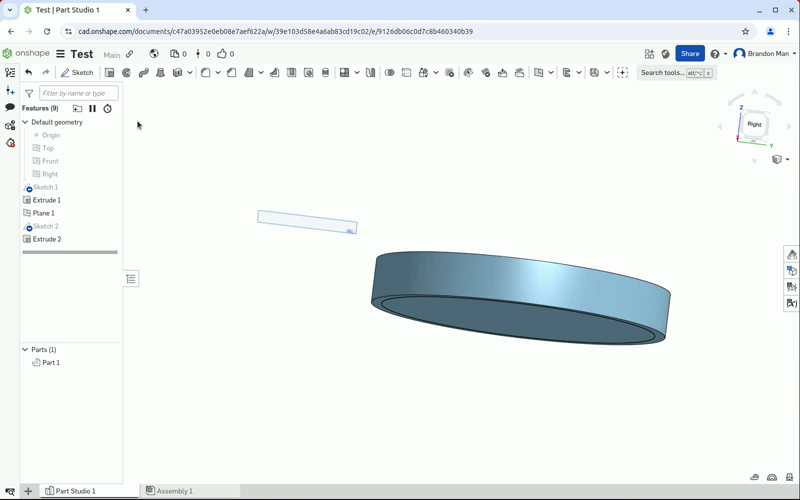
key(right, 3)
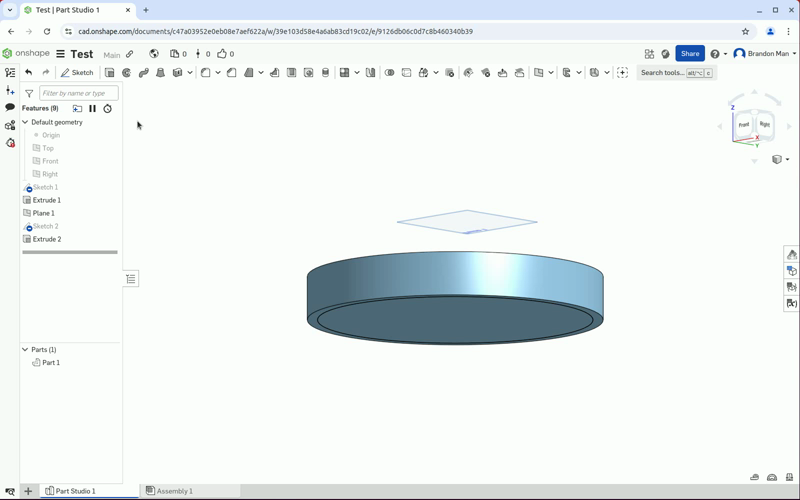
key(down, 3)
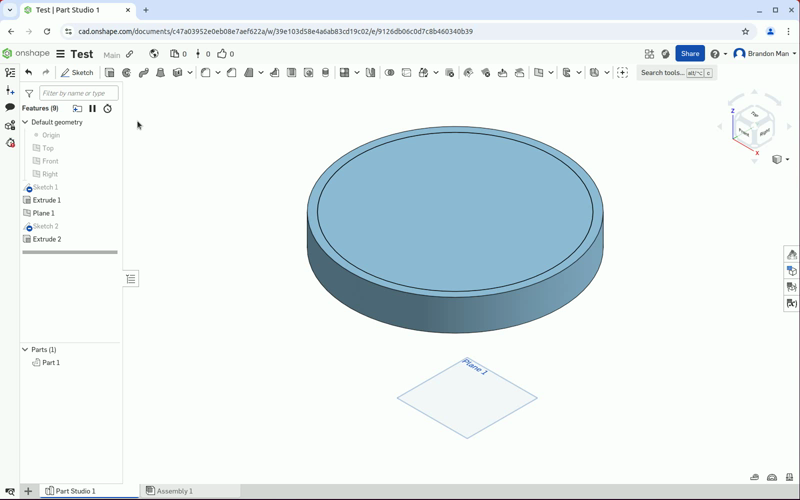
mouse_move(73, 189)
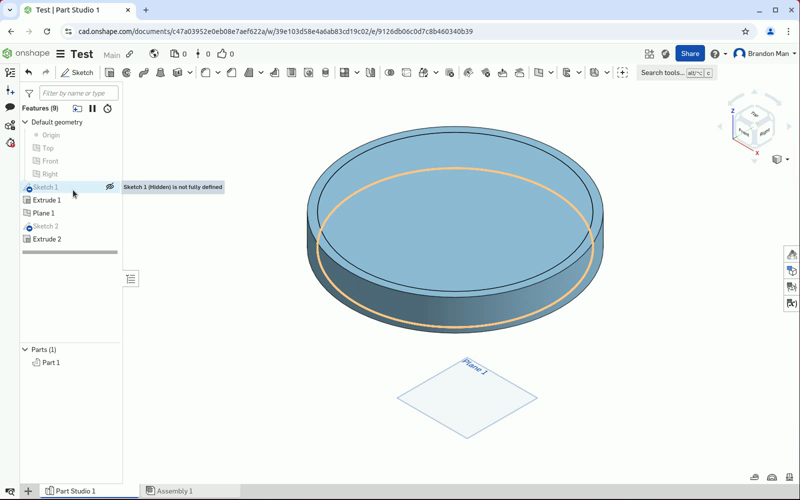
click(73, 189)